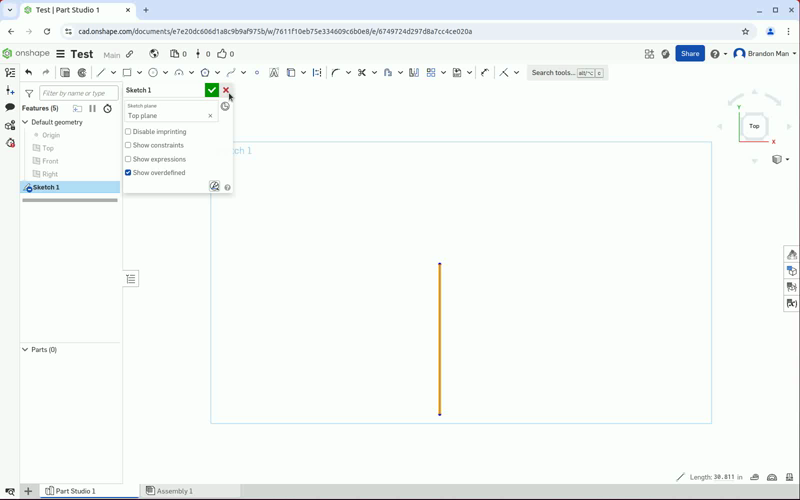
key(shift+h)
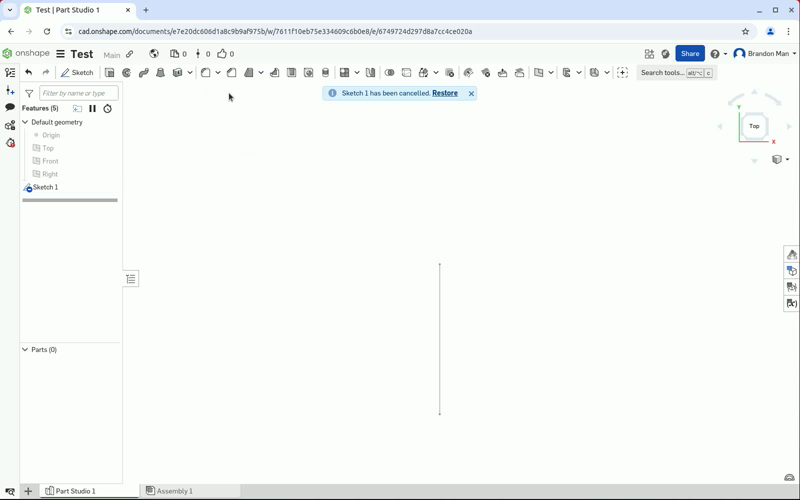
key(shift+s)
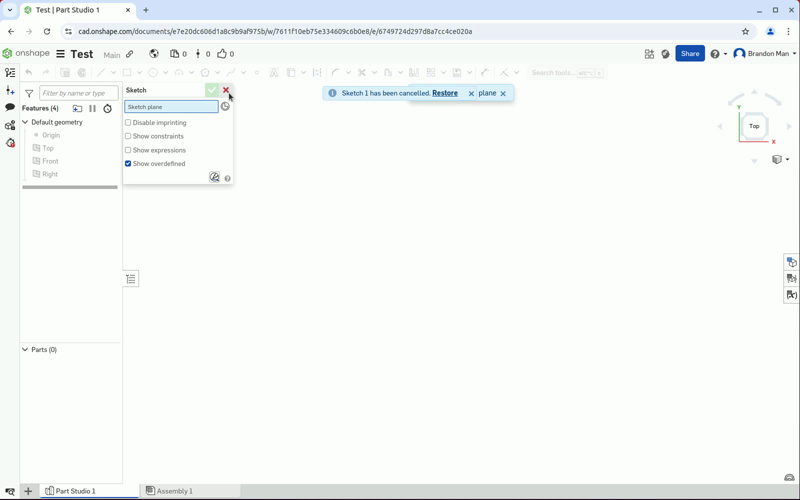
mouse_move(73, 150)
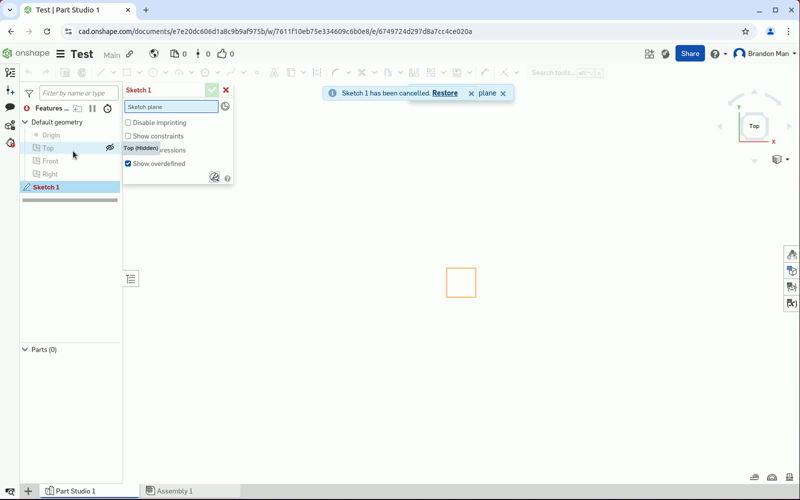
click(73, 150)
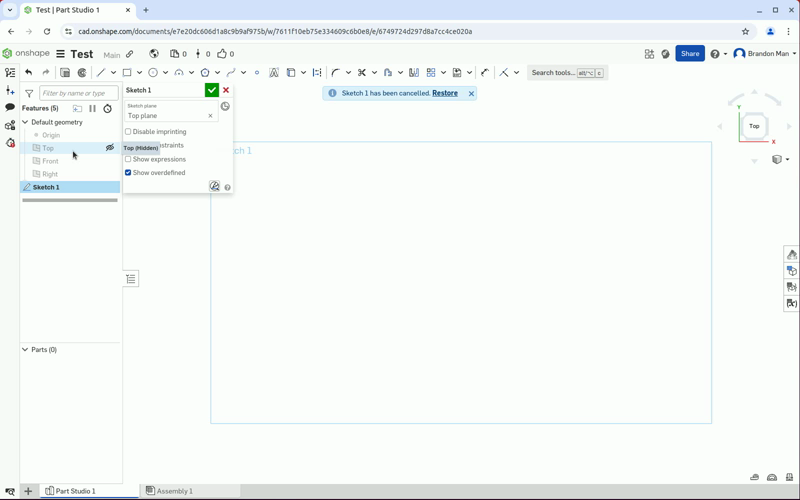
mouse_move(73, 352)
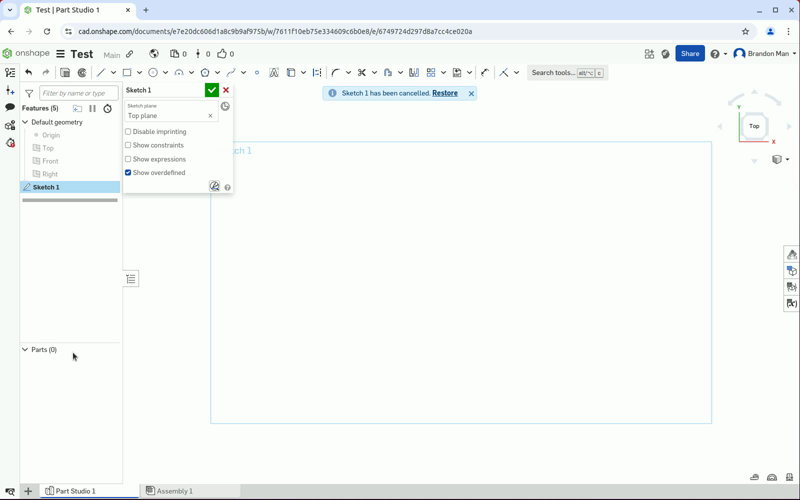
key(y)
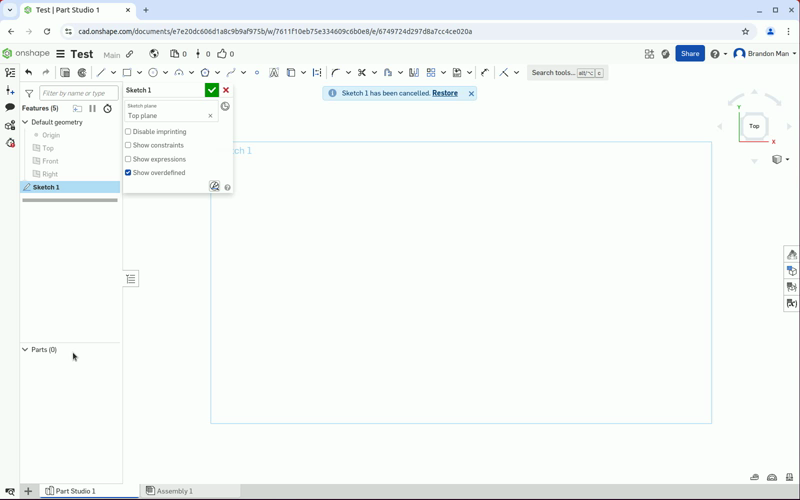
key(l)
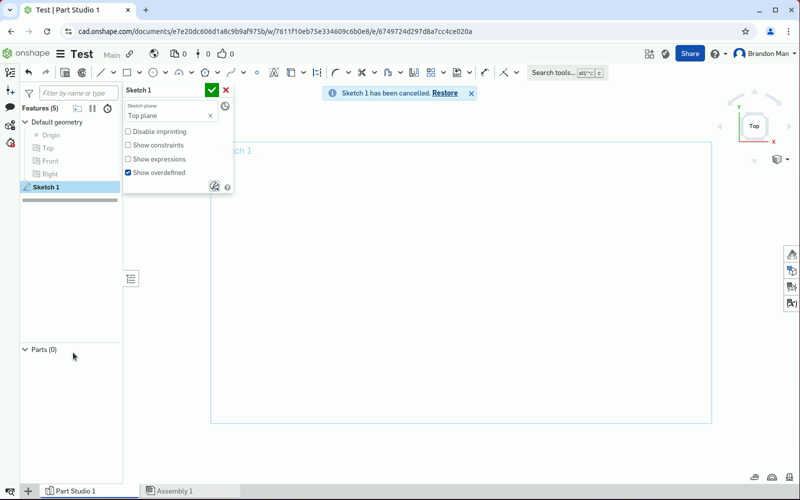
key_down(shift)
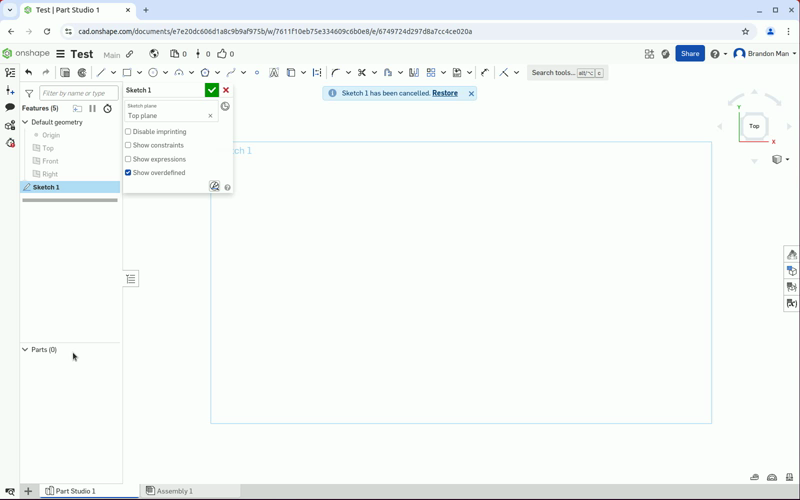
mouse_move(348, 330)
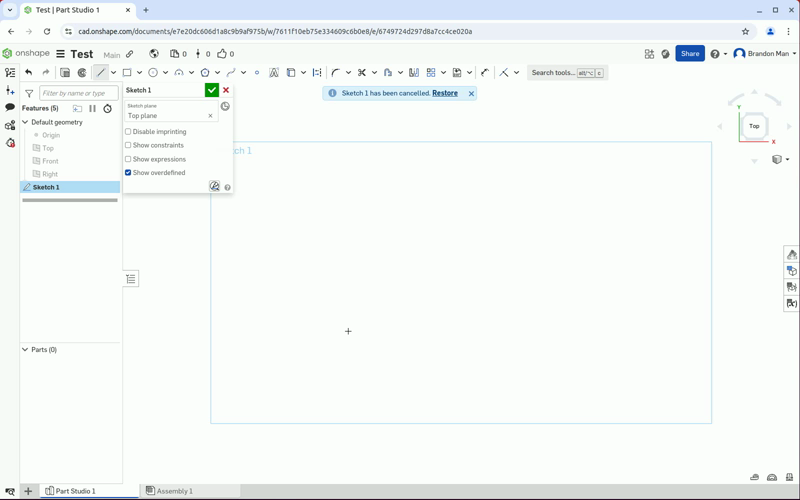
click(348, 330)
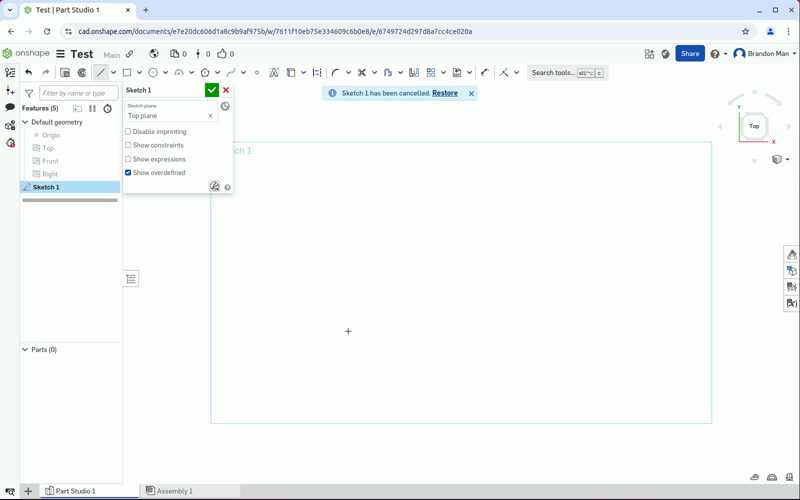
key_up(shift)
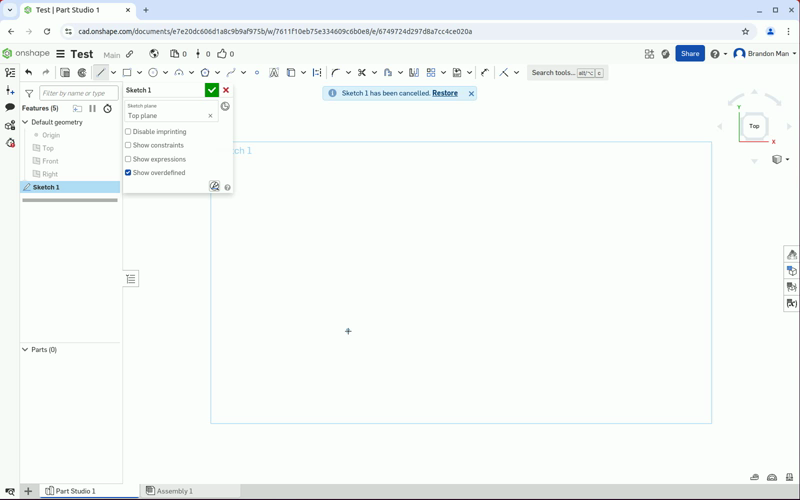
key_down(shift)
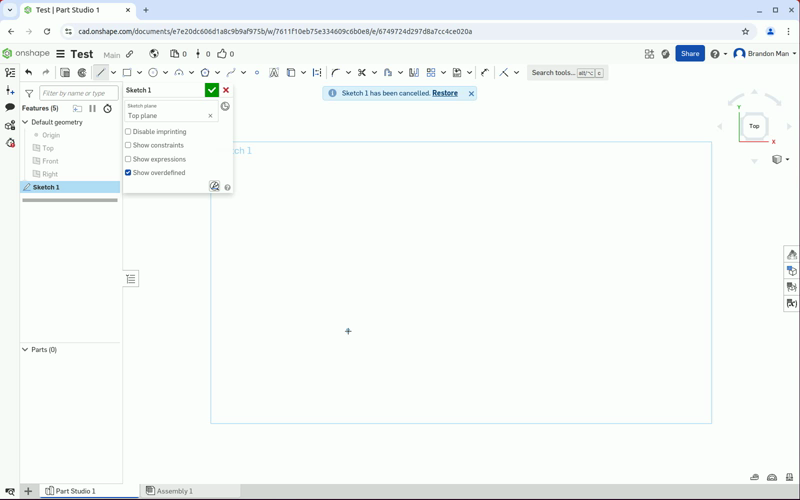
mouse_move(572, 330)
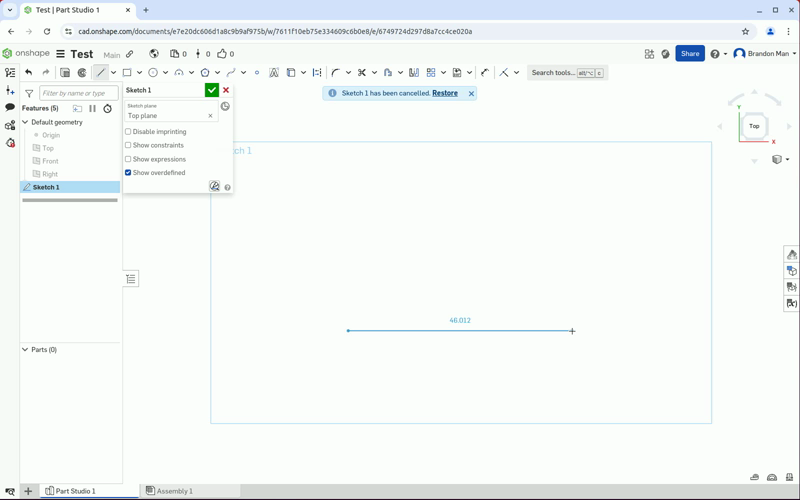
click(572, 330)
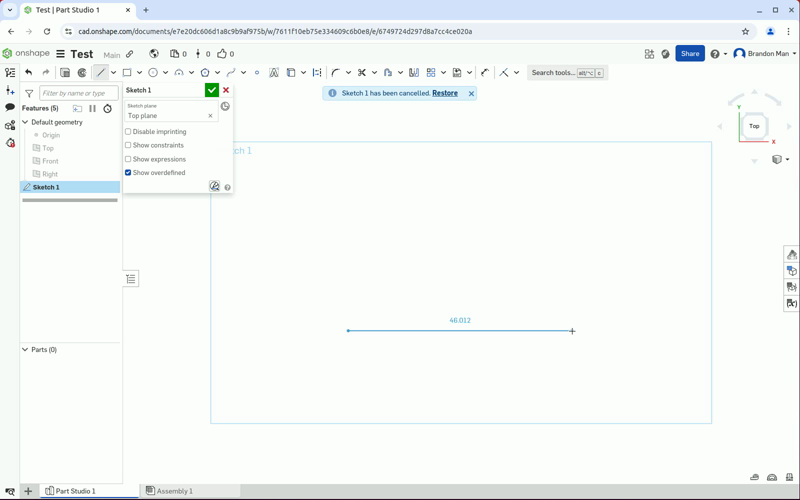
key_up(shift)
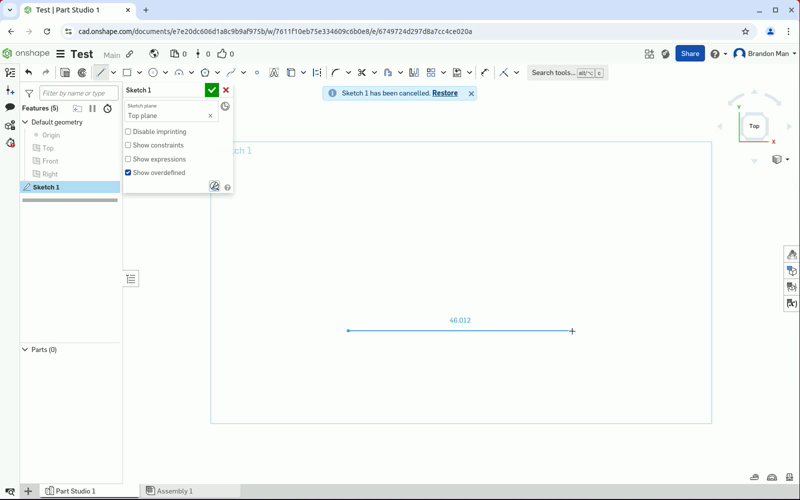
key_down(shift)
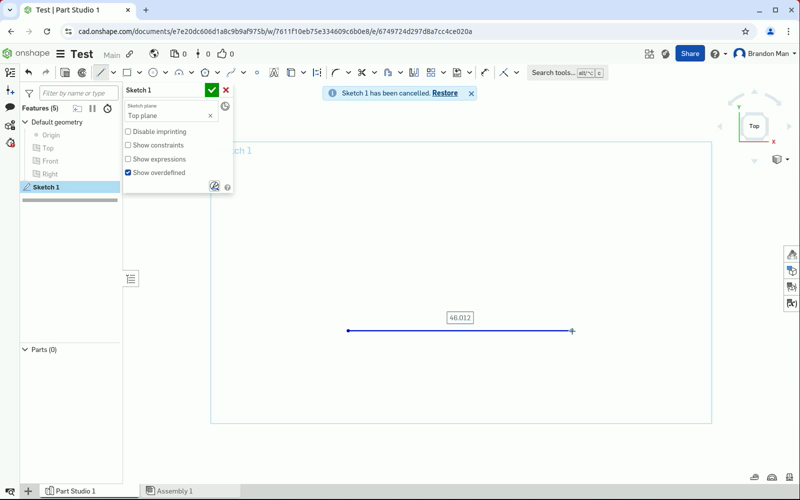
mouse_move(572, 234)
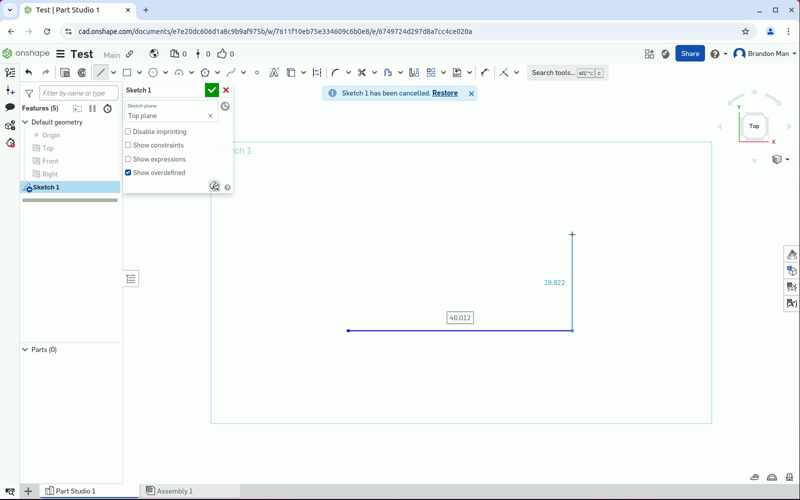
click(572, 234)
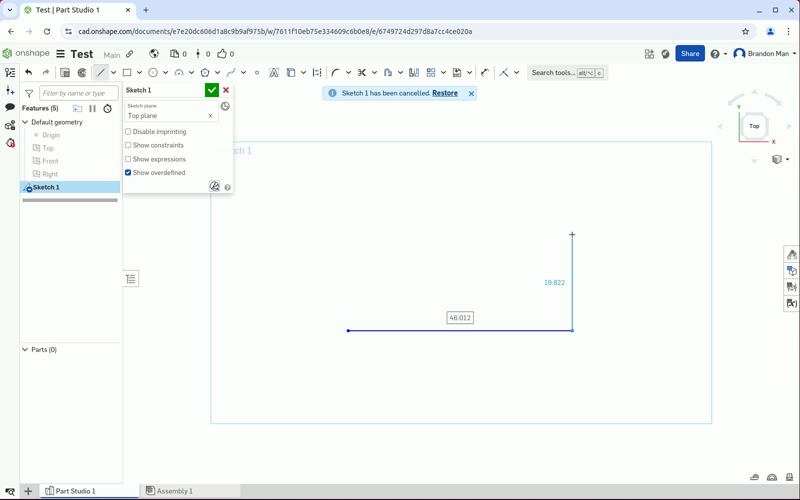
key_up(shift)
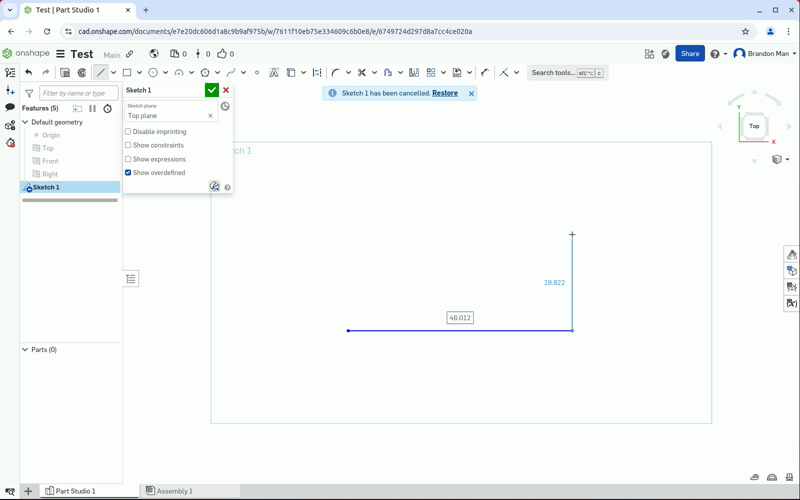
key_down(shift)
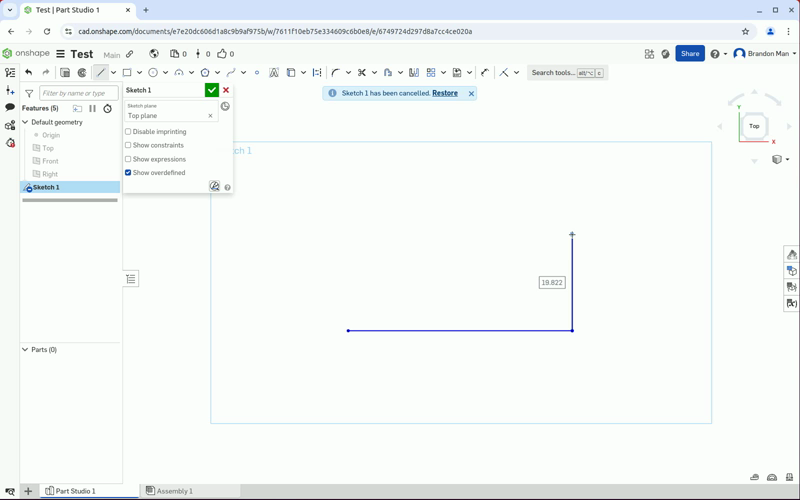
mouse_move(348, 234)
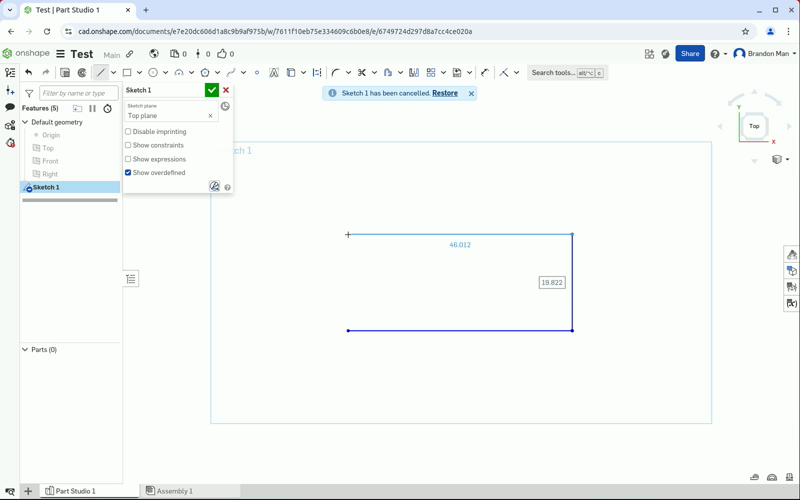
click(348, 234)
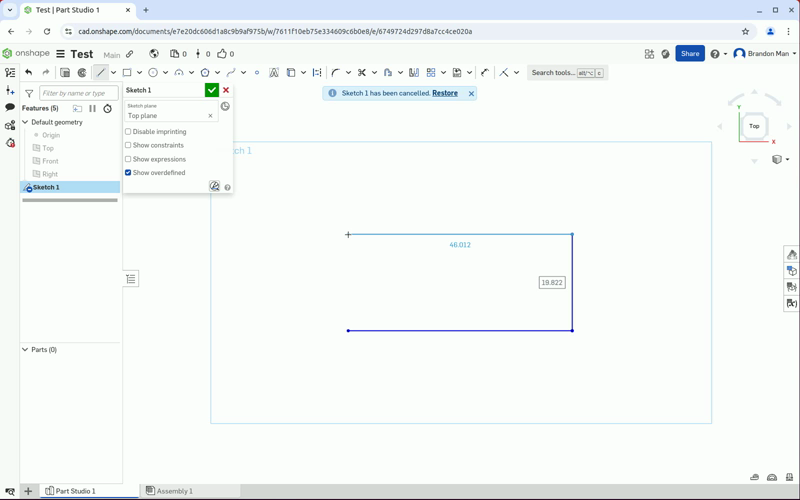
key_up(shift)
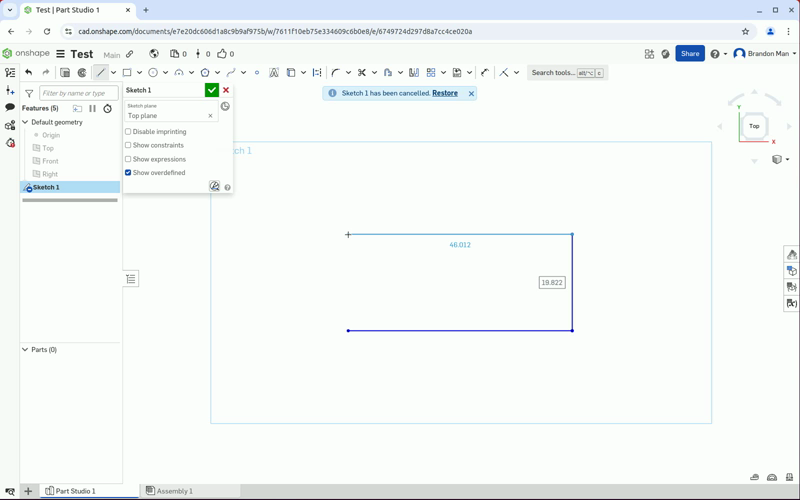
key_down(shift)
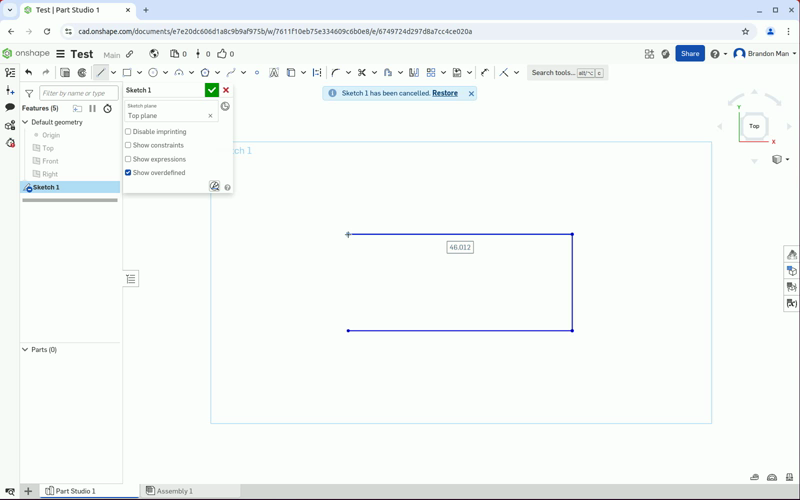
mouse_move(348, 330)
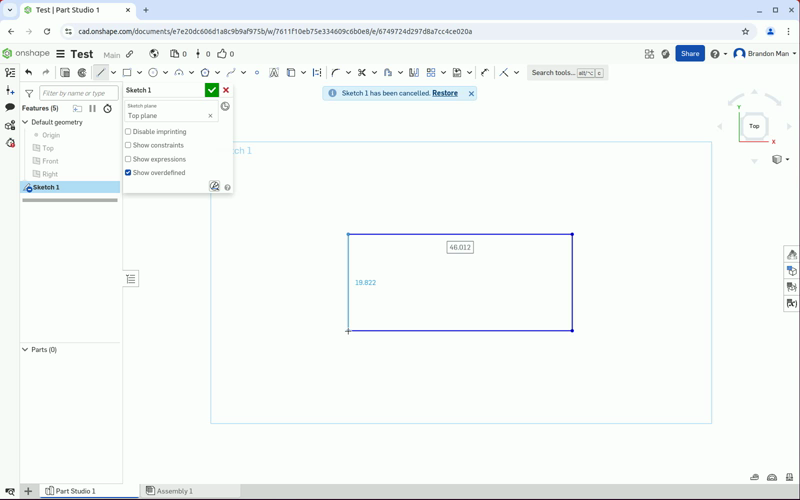
key_up(shift)
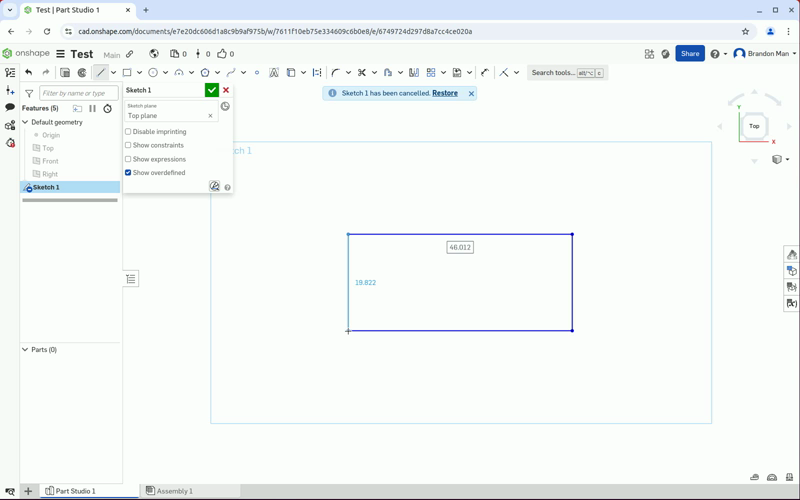
click(348, 330)
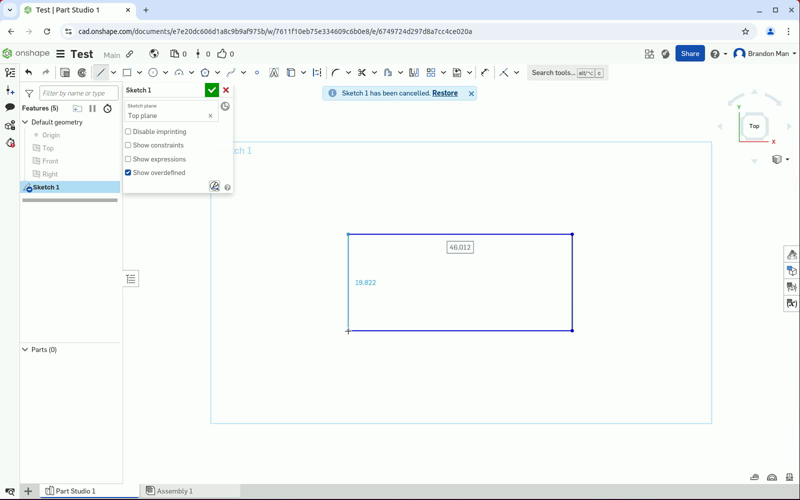
key(esc)
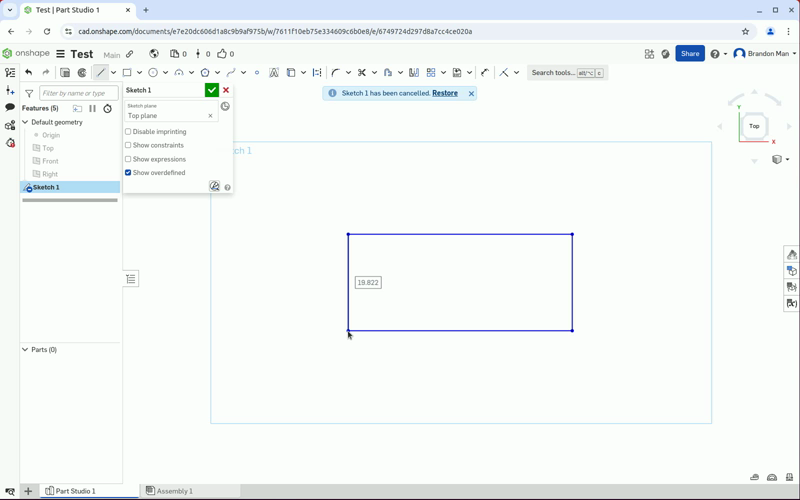
mouse_move(395, 267)
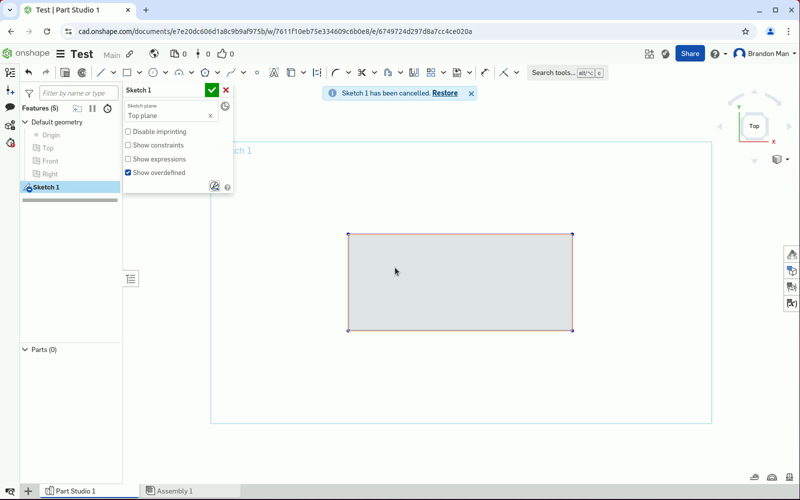
click(395, 267)
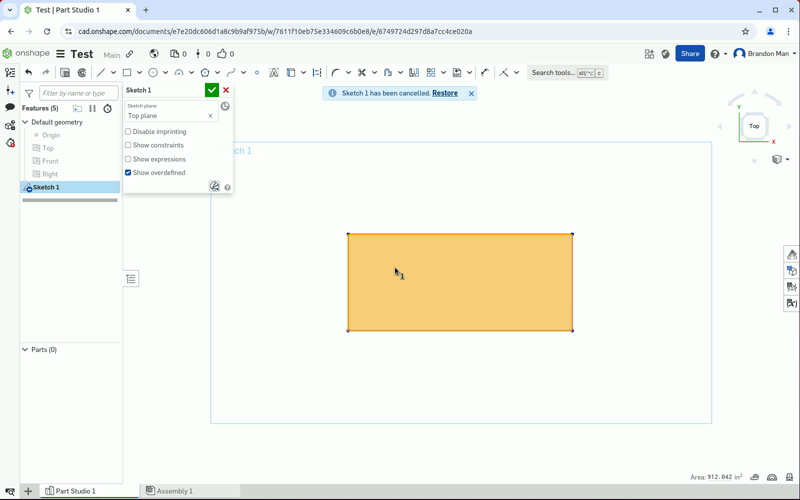
mouse_move(73, 352)
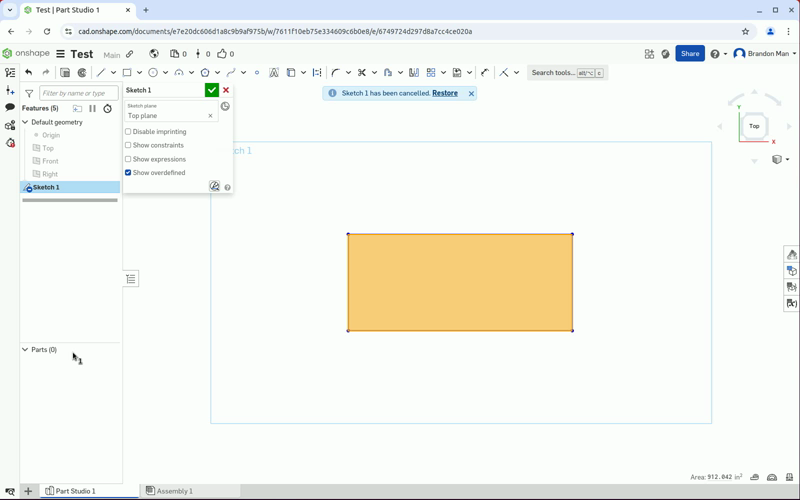
key(shift+y)
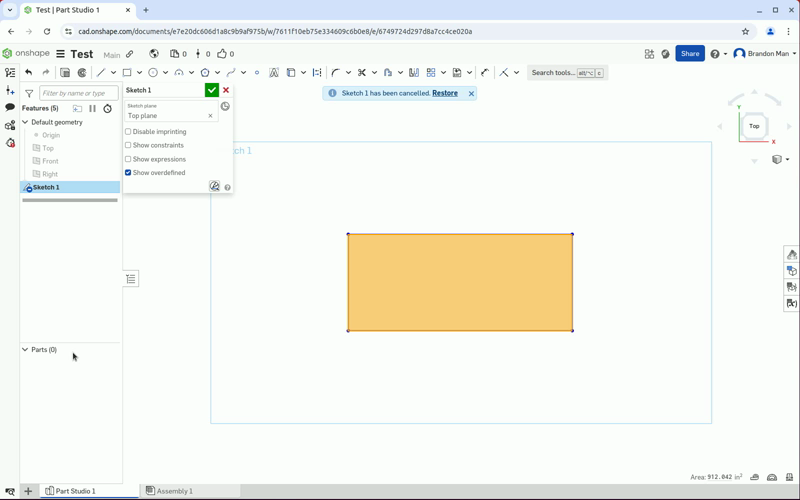
key(shift+e)
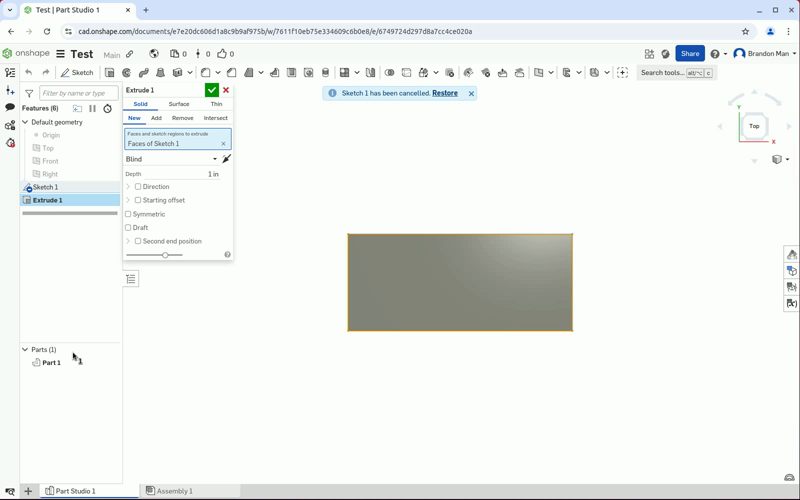
mouse_move(143, 106)
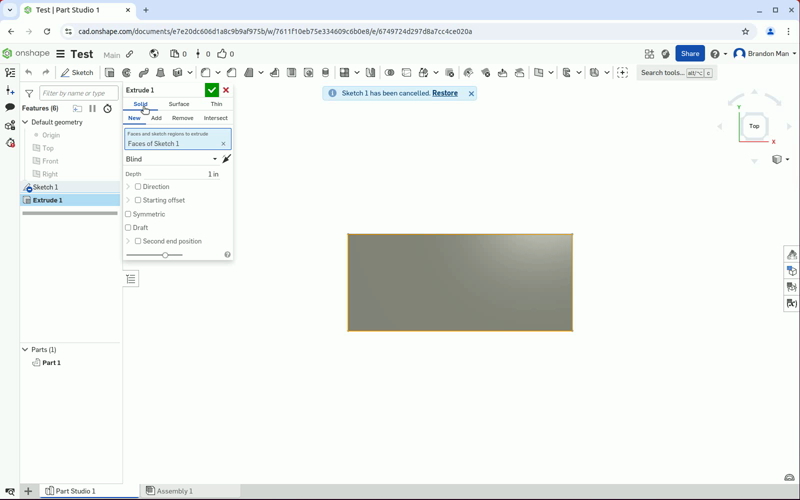
click(143, 106)
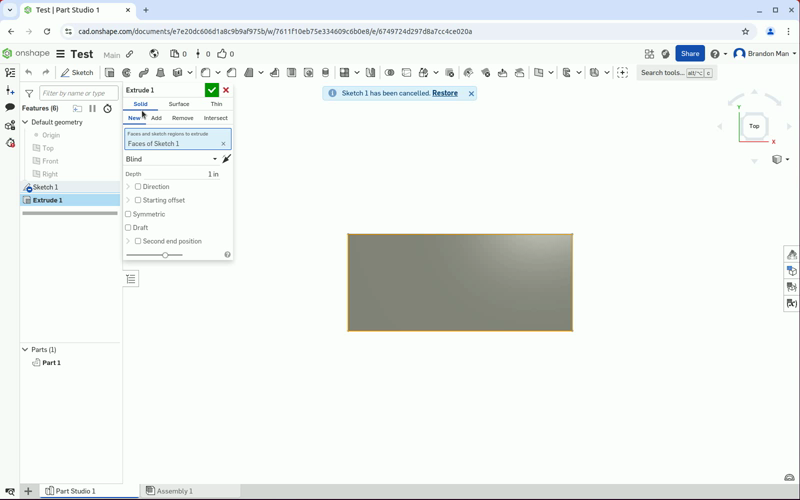
mouse_move(137, 120)
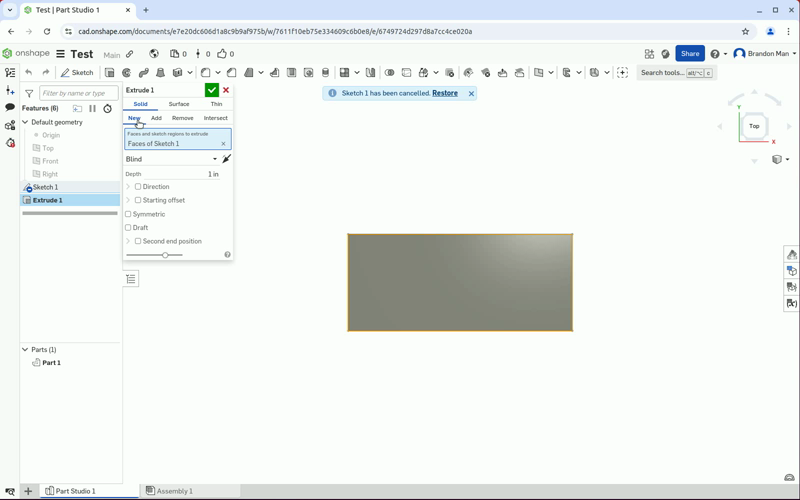
click(137, 120)
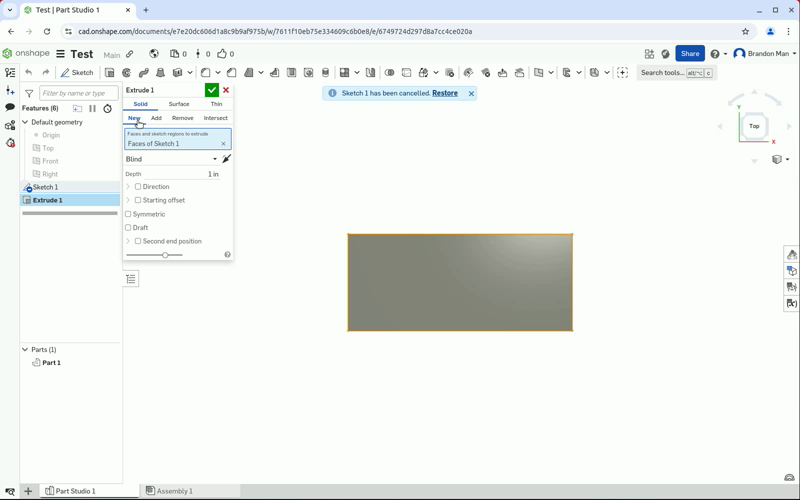
key(tab, 4)
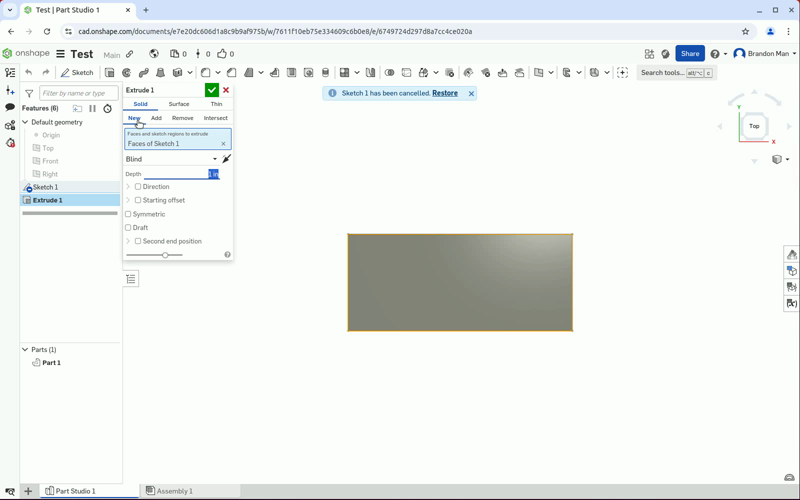
text(19.738)
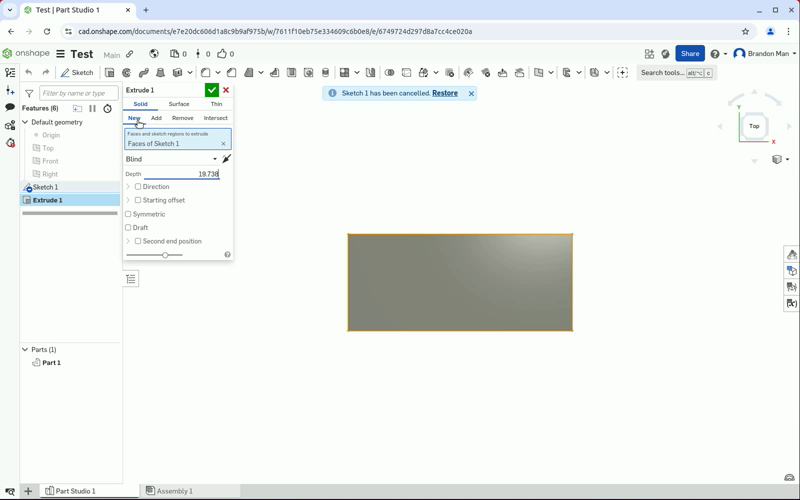
key(enter)
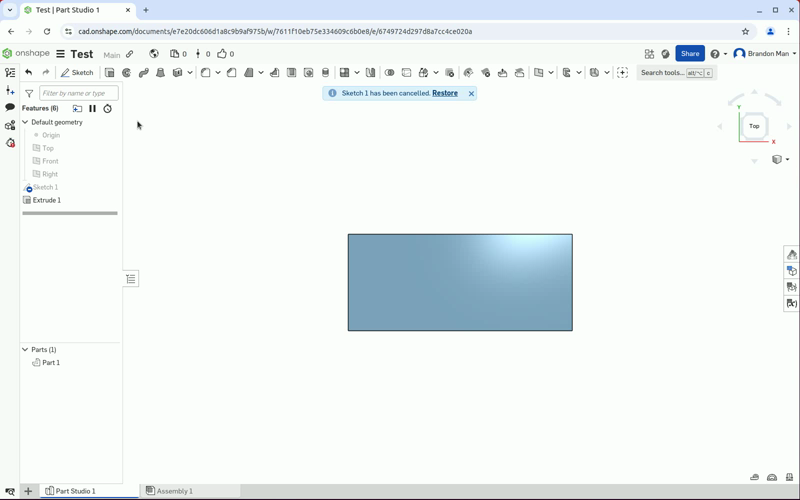
key(shift+h)
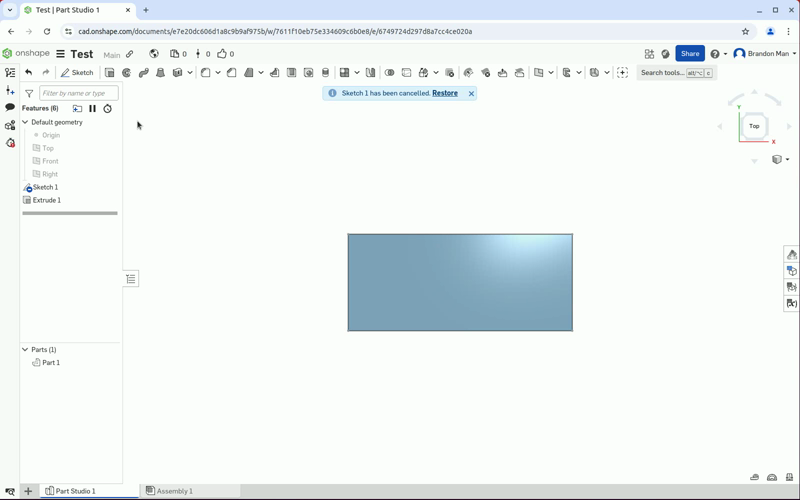
key(shift+h)
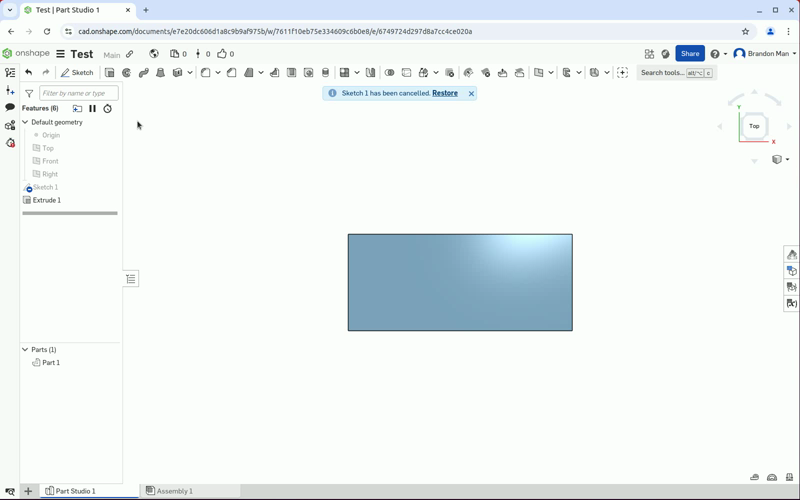
mouse_move(73, 189)
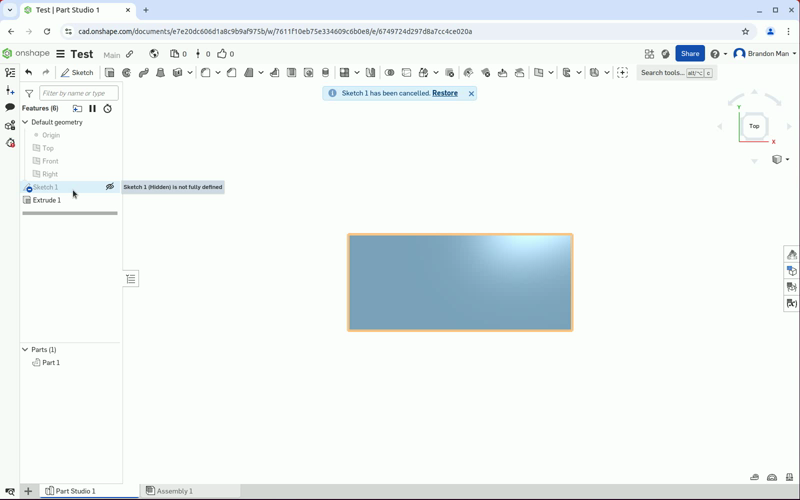
click(73, 189)
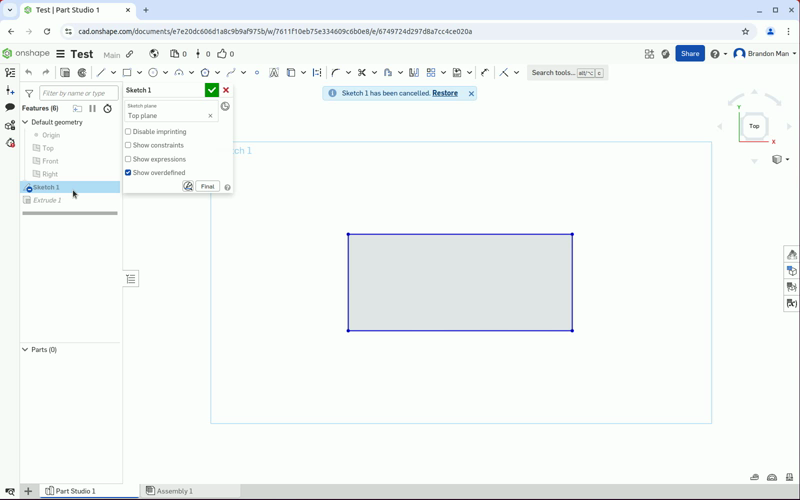
mouse_move(229, 92)
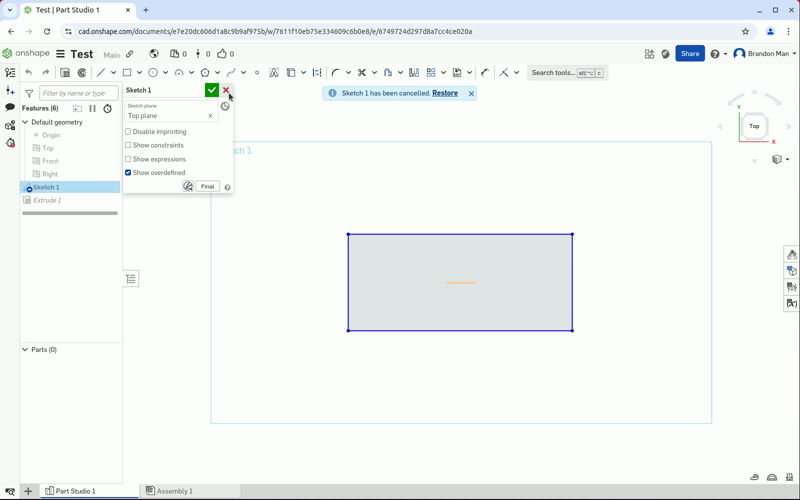
click(229, 92)
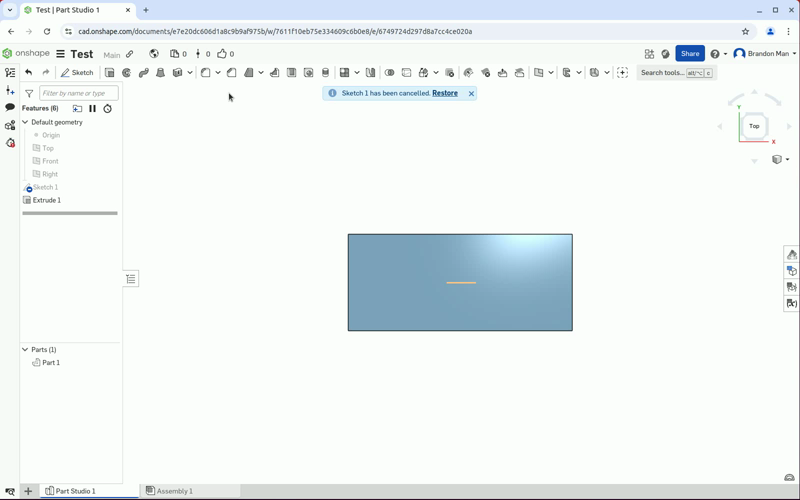
mouse_move(541, 75)
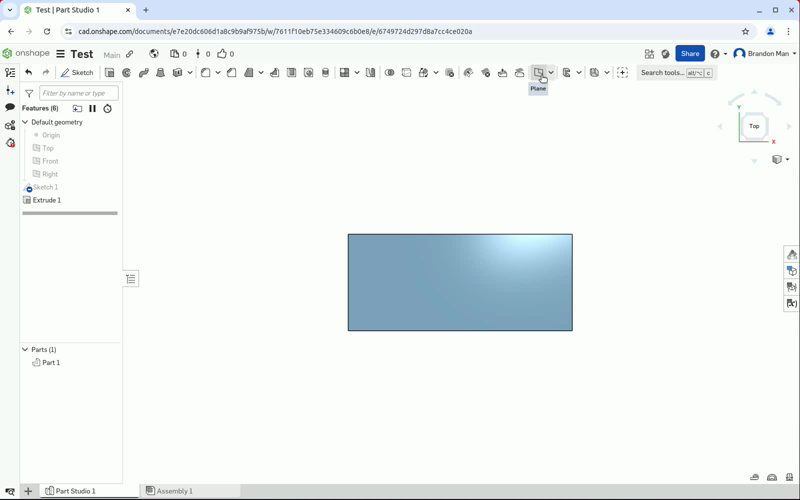
click(541, 75)
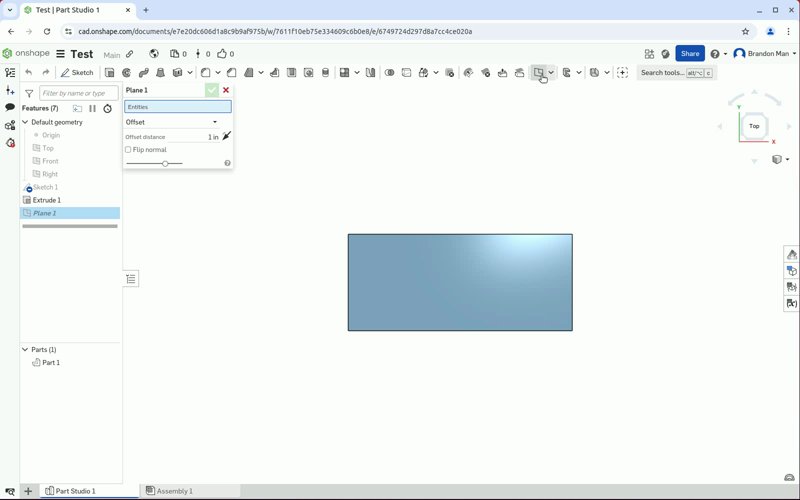
mouse_move(73, 150)
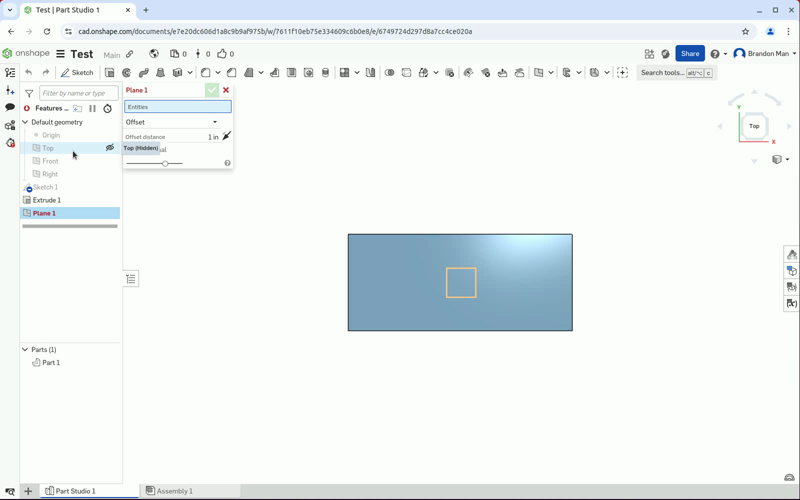
click(73, 150)
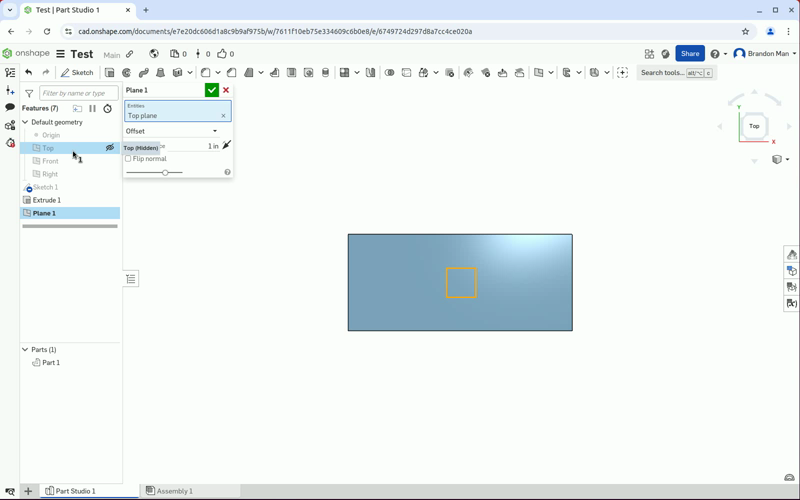
key(tab, 2)
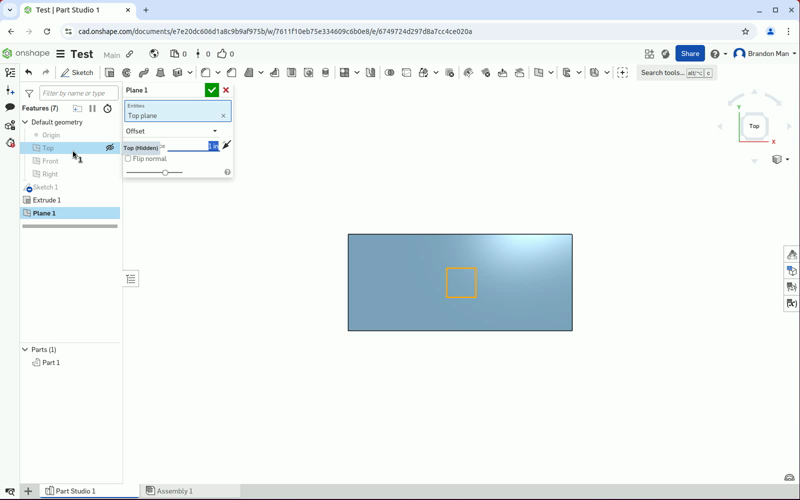
text(19.75)
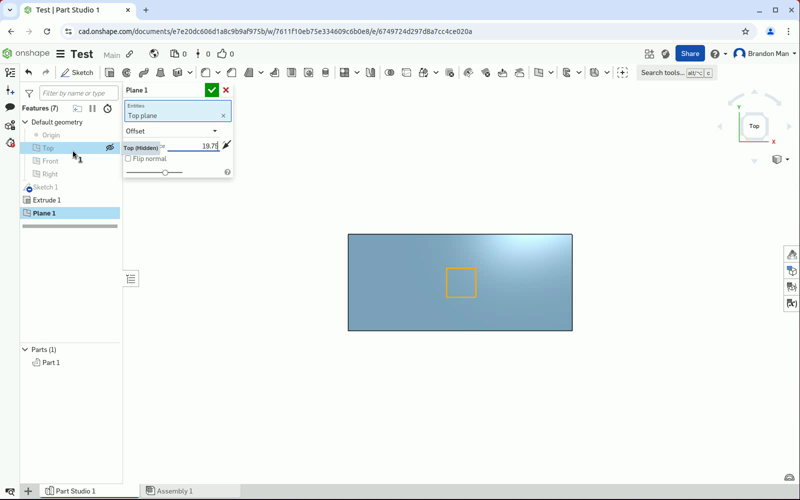
key(enter, 2)
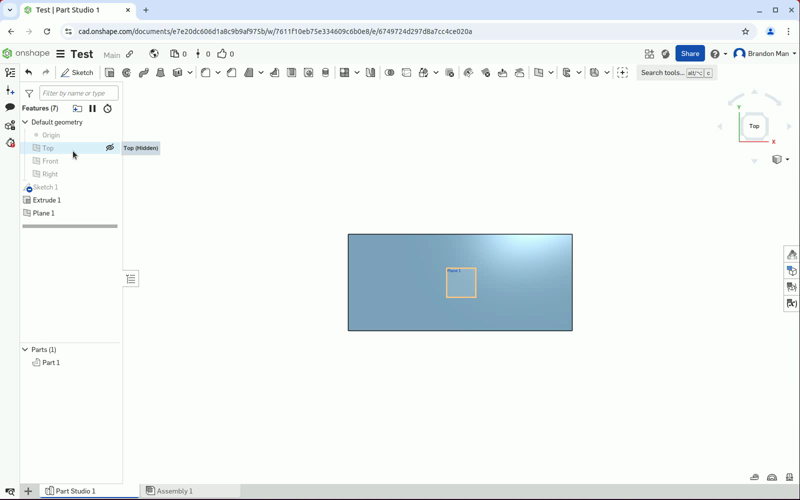
key(shift+s)
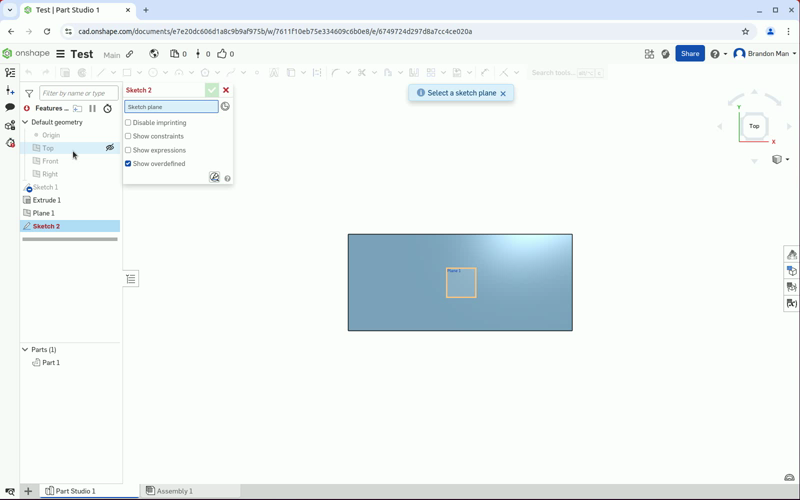
mouse_move(73, 215)
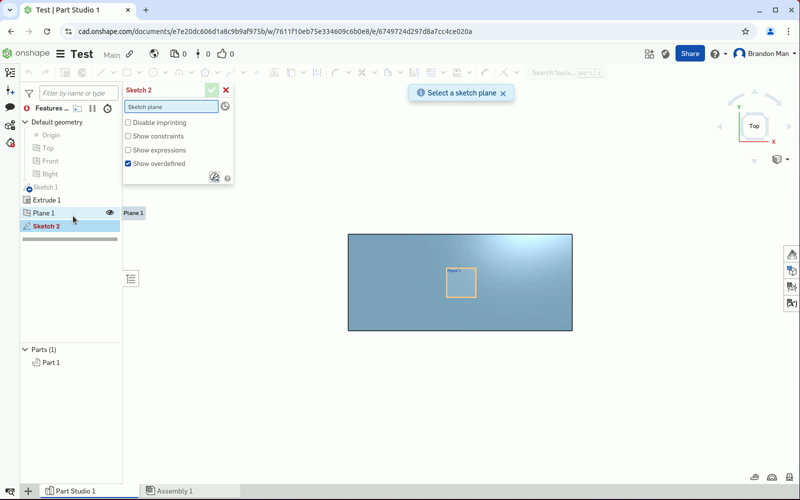
click(73, 215)
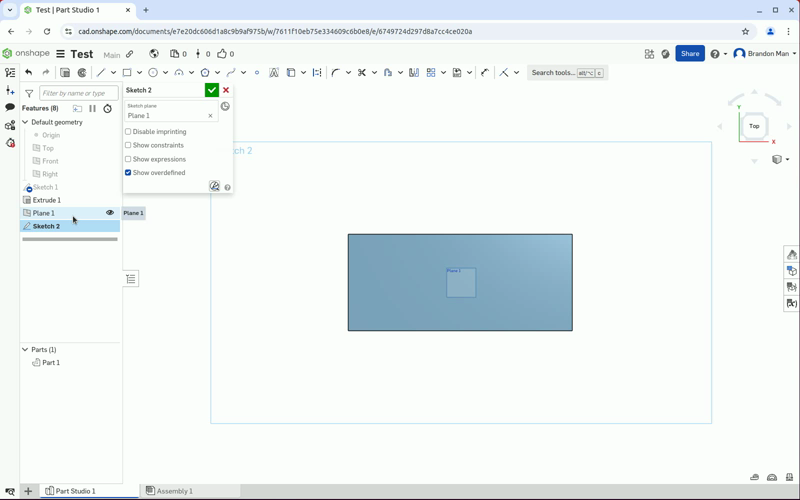
mouse_move(73, 352)
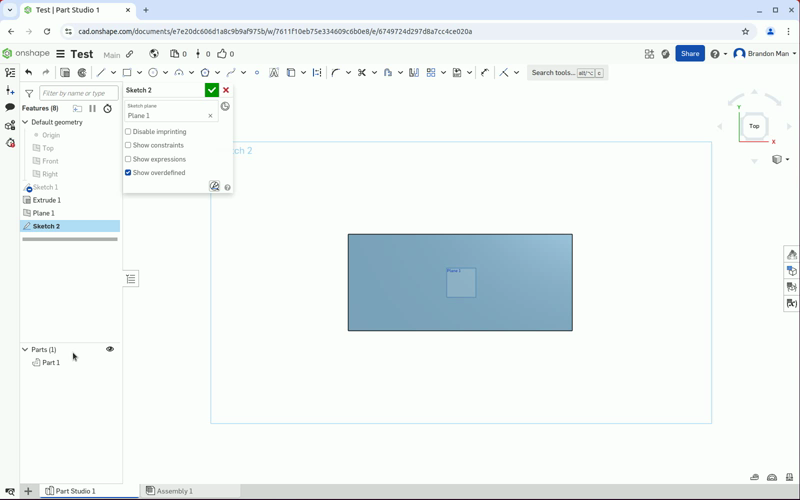
key(y)
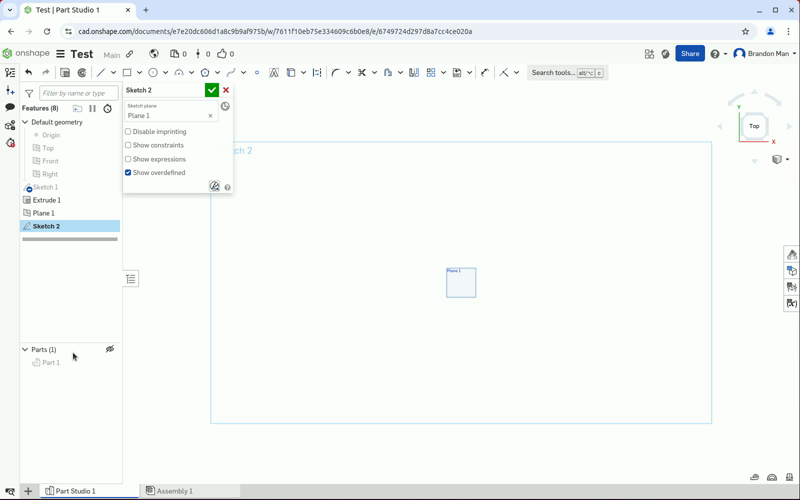
key(c)
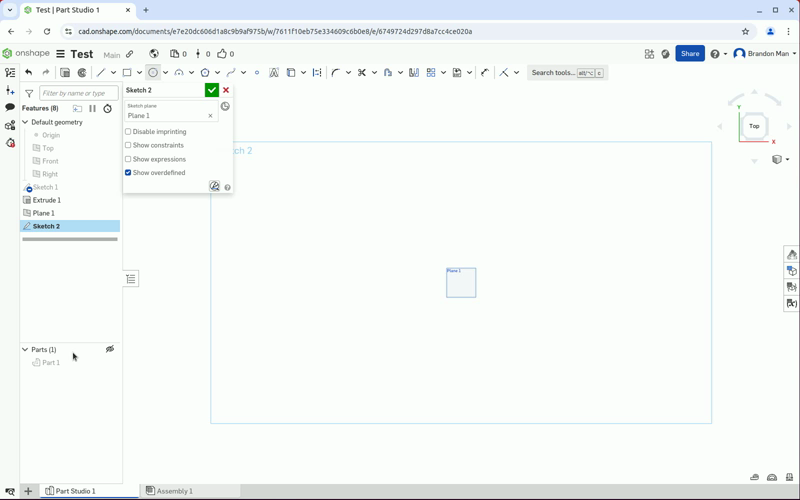
key_down(shift)
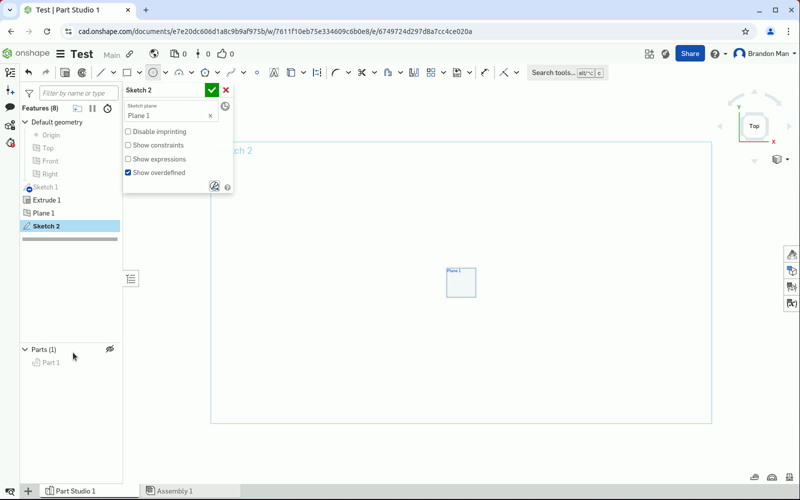
mouse_move(461, 282)
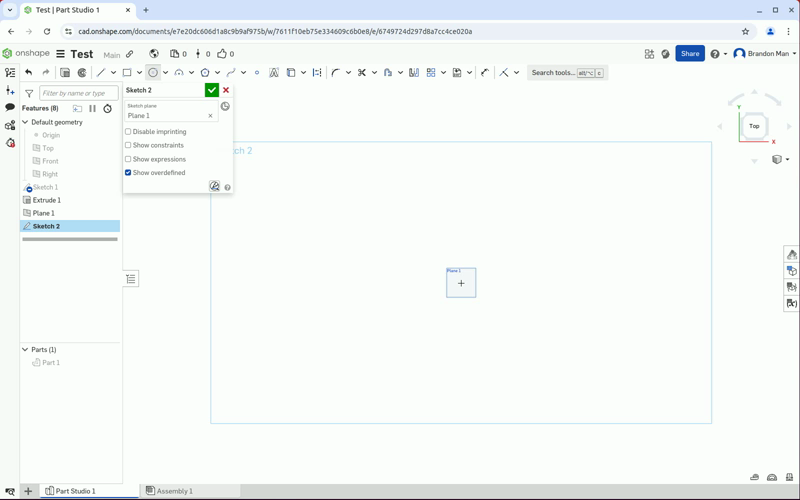
click(461, 282)
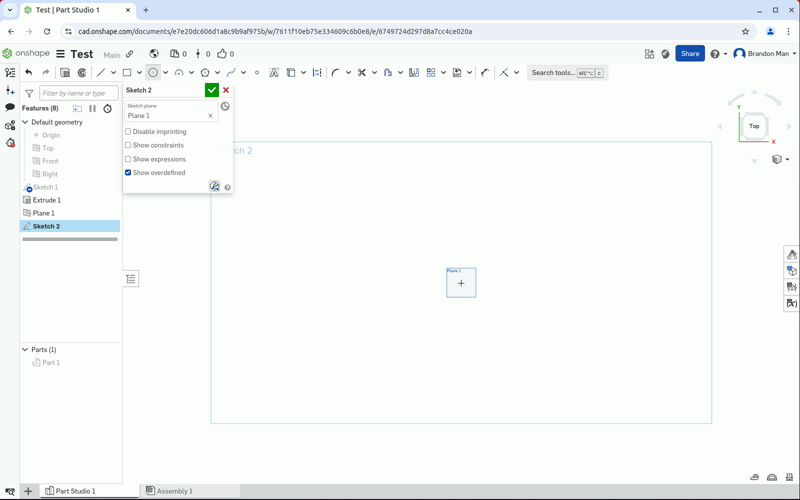
key_up(shift)
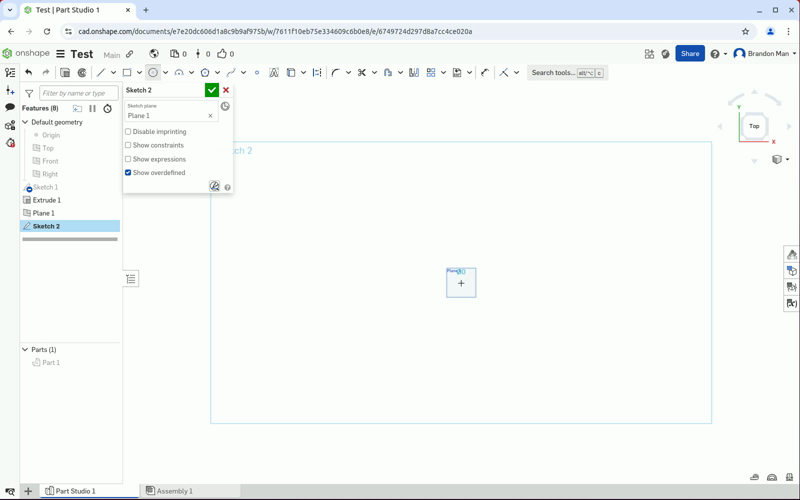
mouse_move(478, 282)
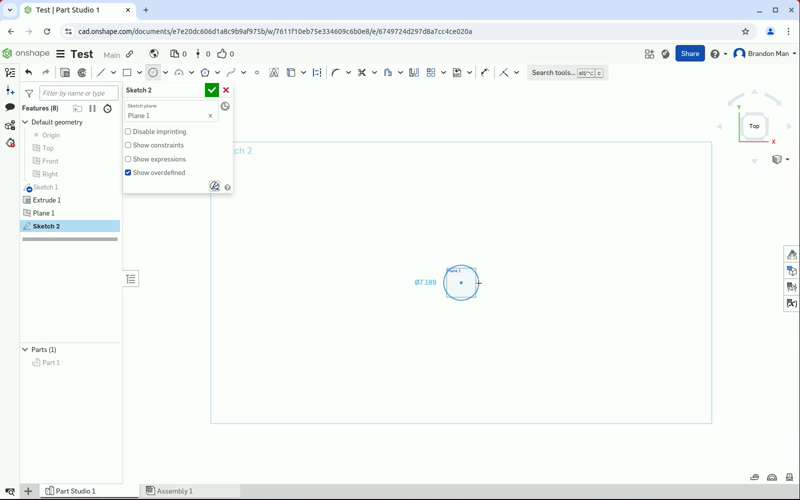
click(478, 282)
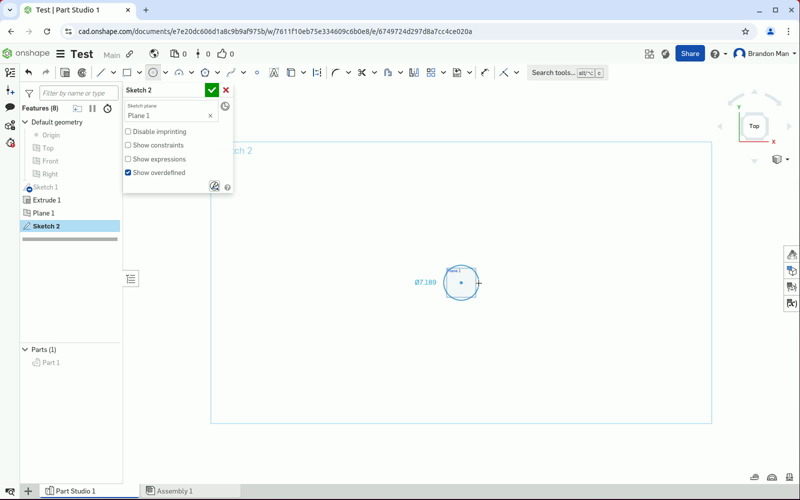
key(esc)
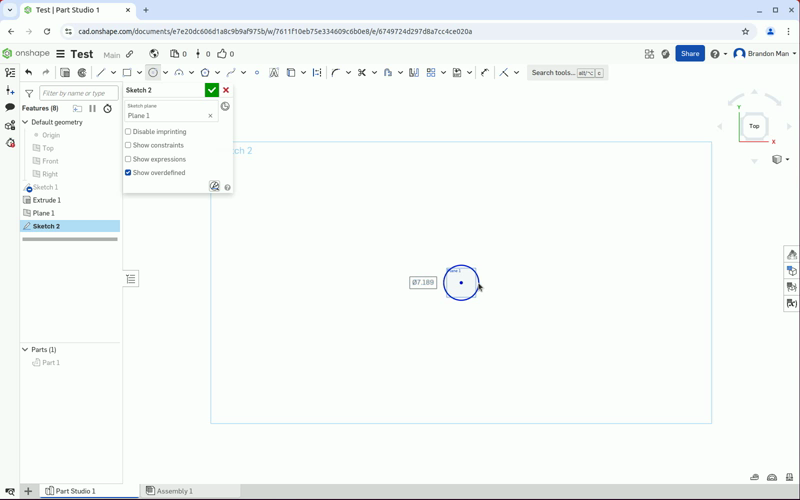
mouse_move(468, 268)
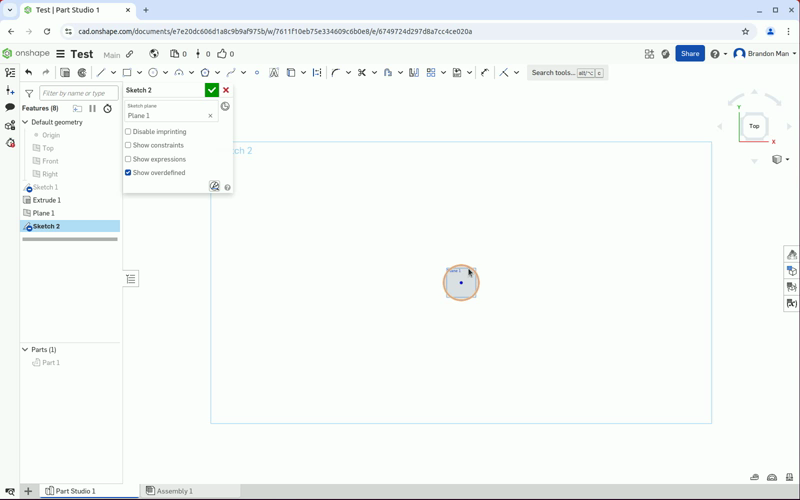
scroll(6)
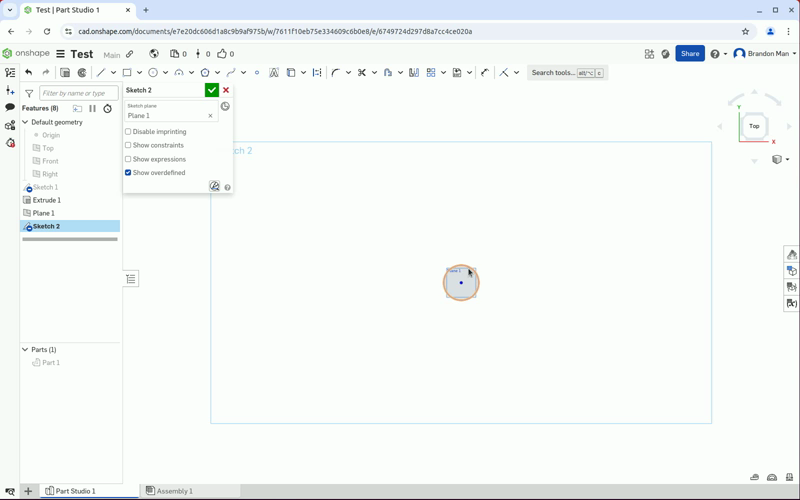
scroll(6)
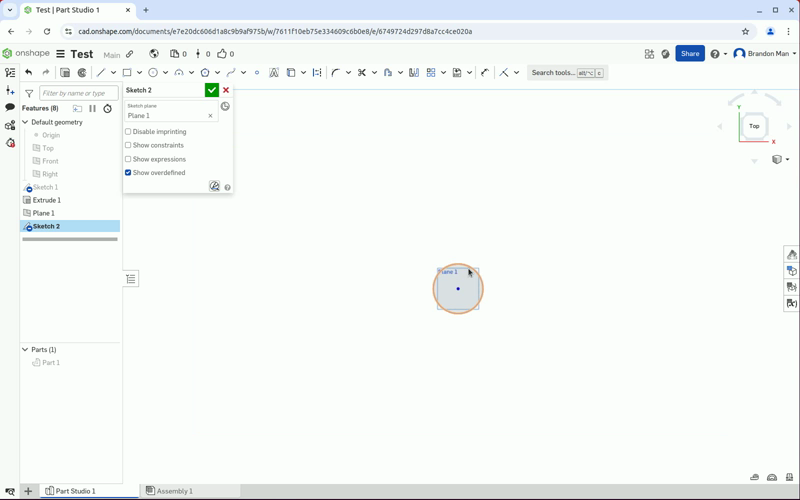
scroll(6)
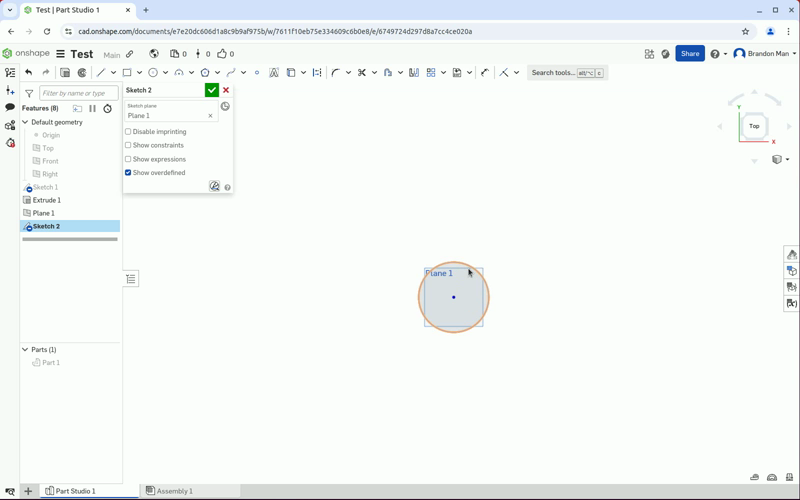
scroll(6)
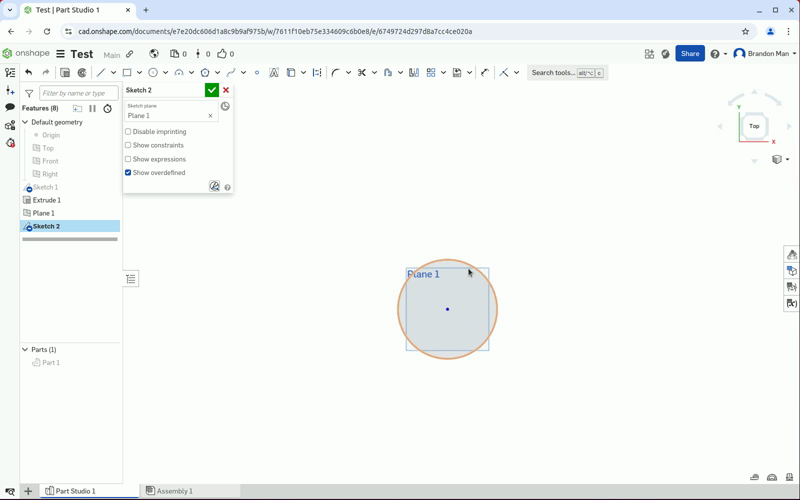
scroll(6)
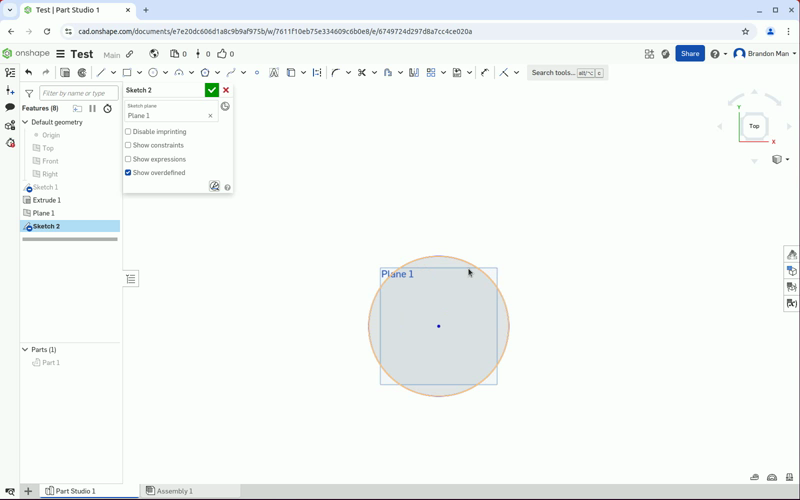
scroll(6)
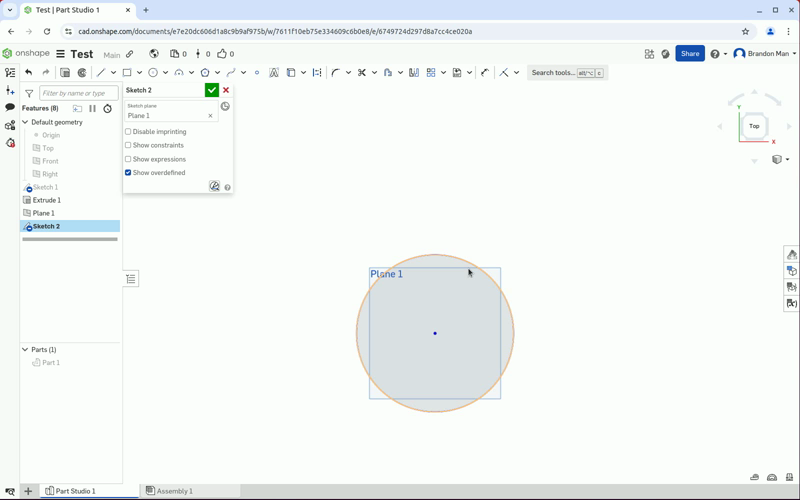
scroll(6)
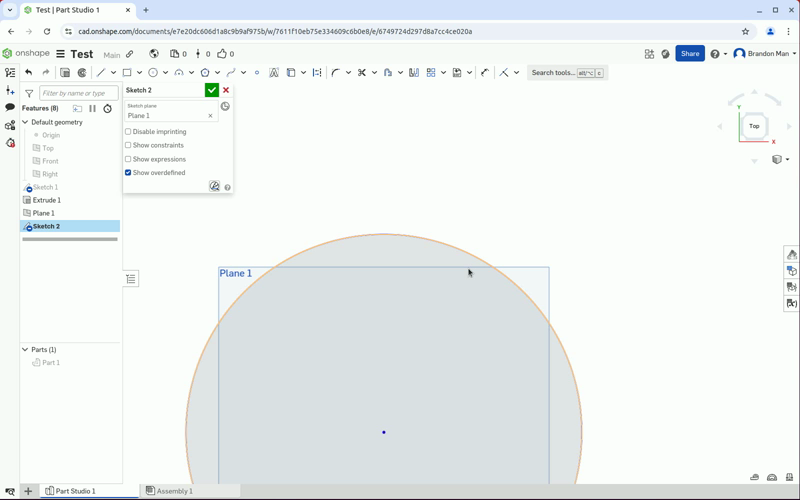
click(468, 268)
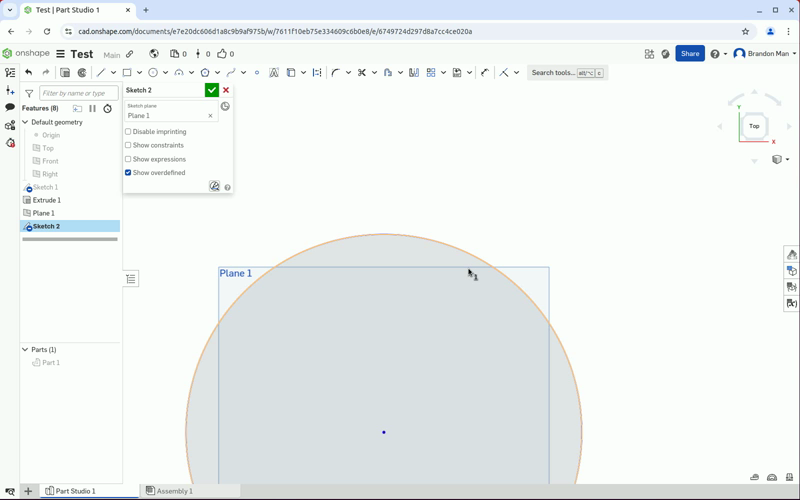
scroll(-6)
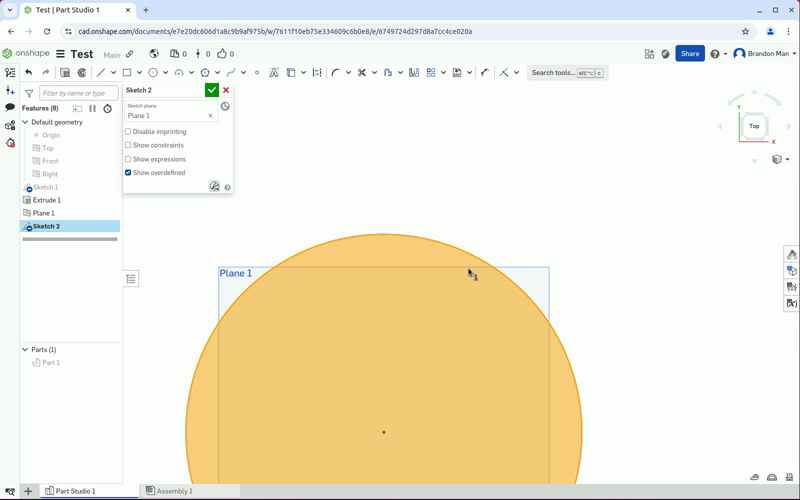
scroll(-6)
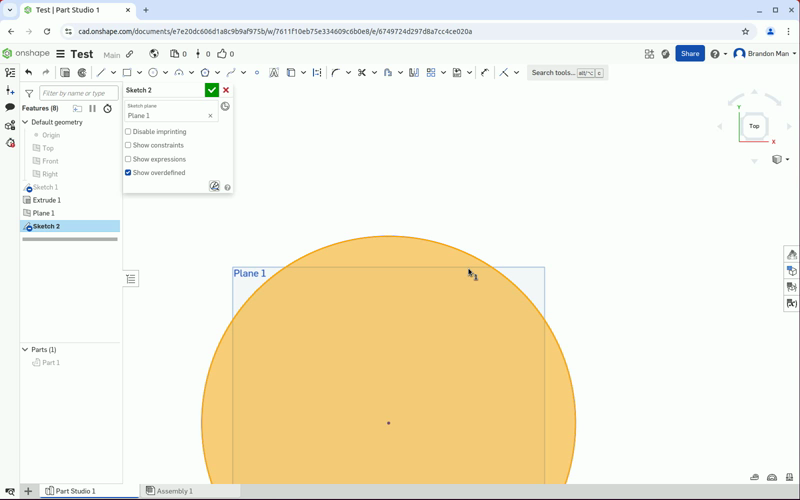
scroll(-6)
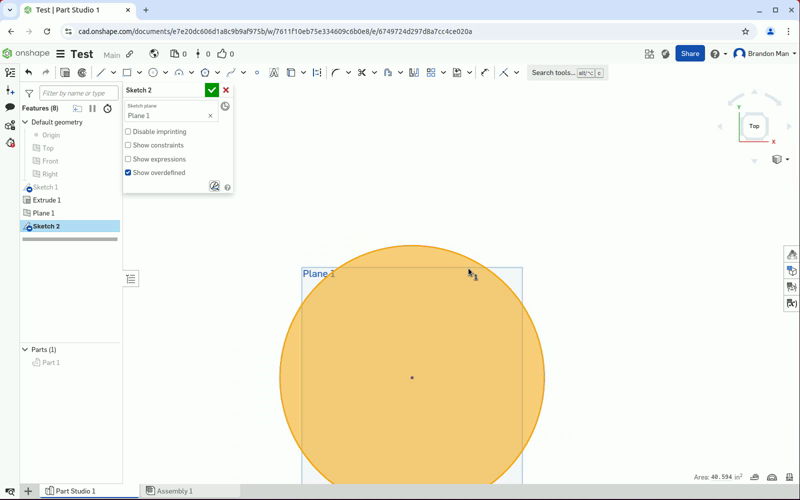
scroll(-6)
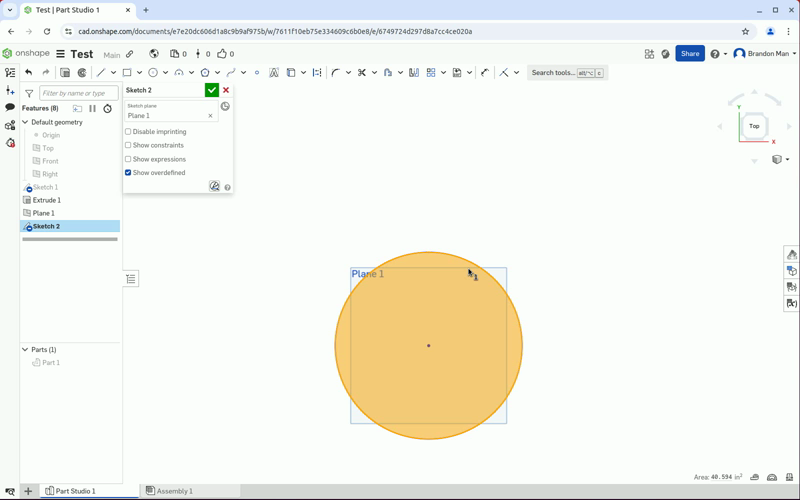
scroll(-6)
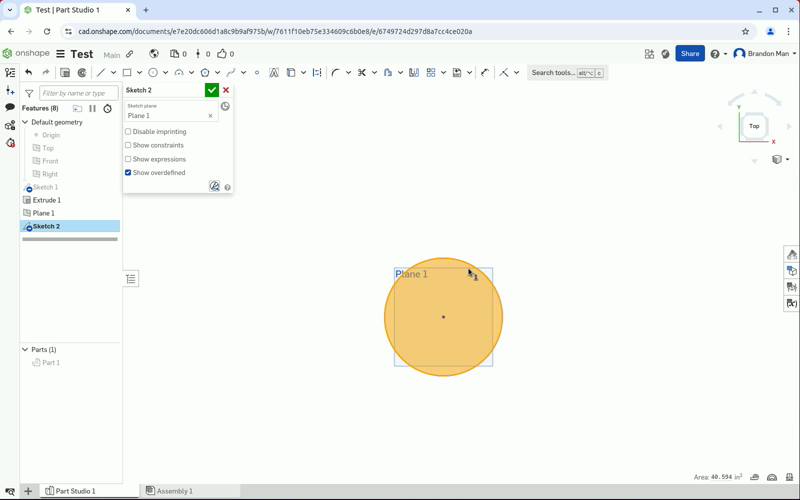
scroll(-6)
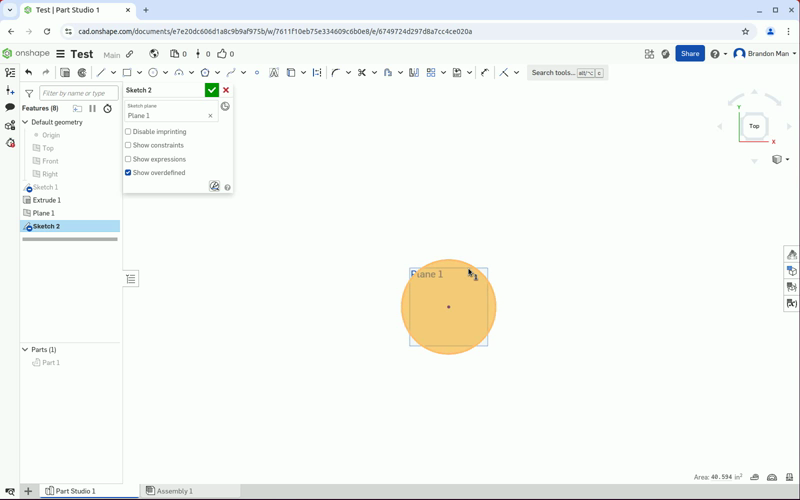
scroll(-6)
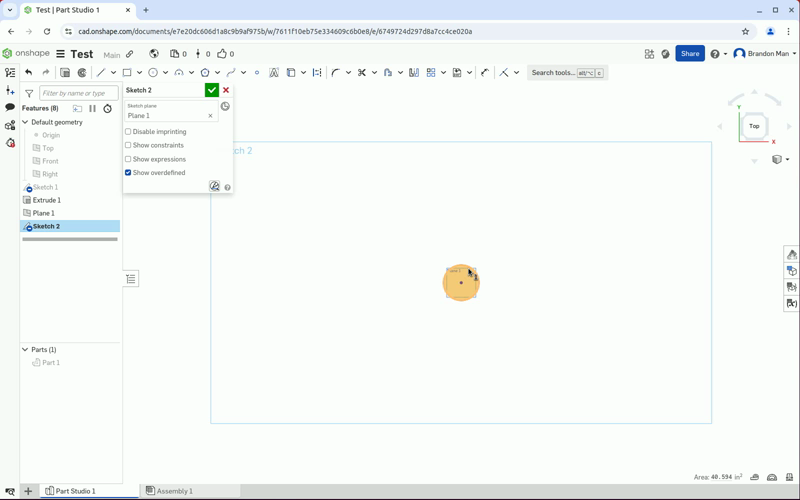
mouse_move(73, 352)
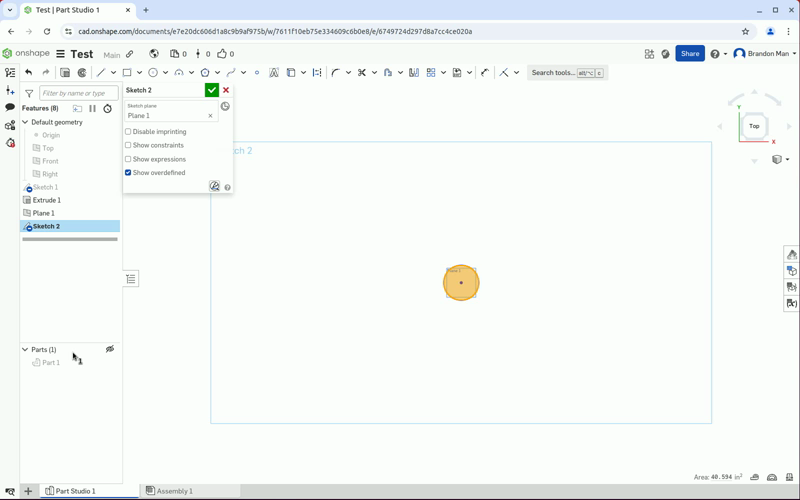
key(shift+y)
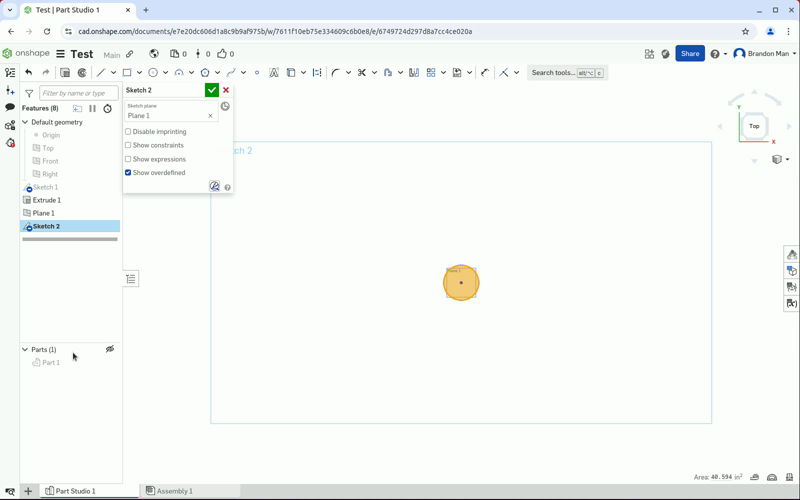
key(shift+e)
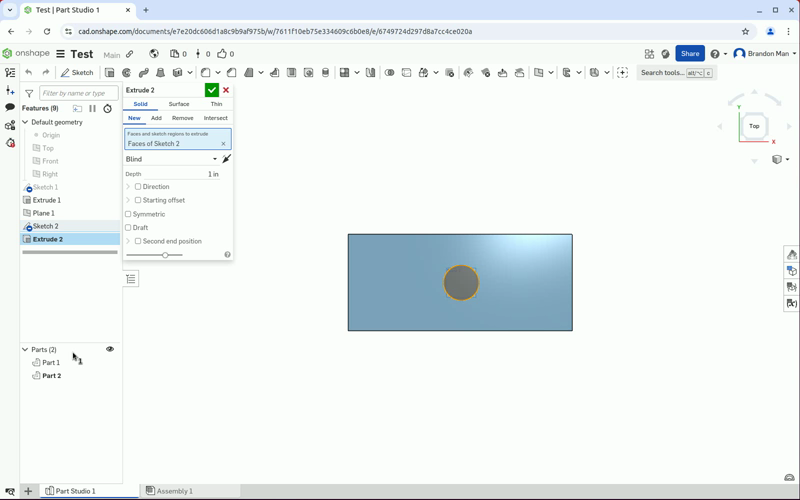
mouse_move(143, 106)
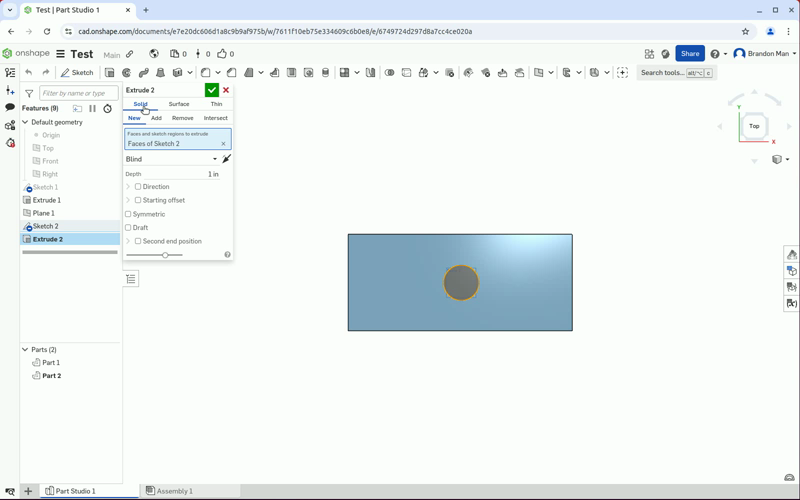
click(143, 106)
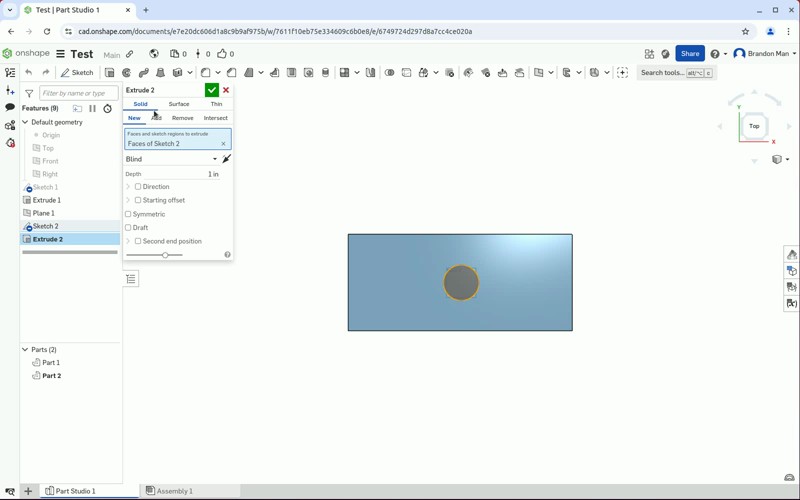
mouse_move(186, 120)
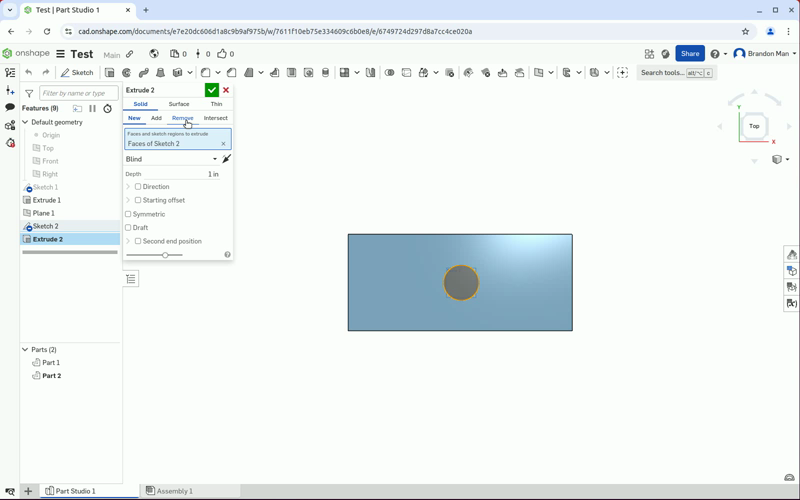
click(186, 120)
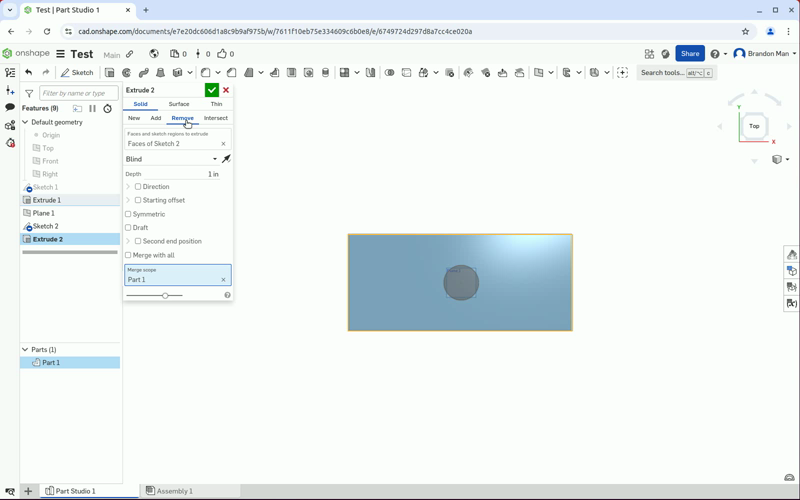
key(tab, 4)
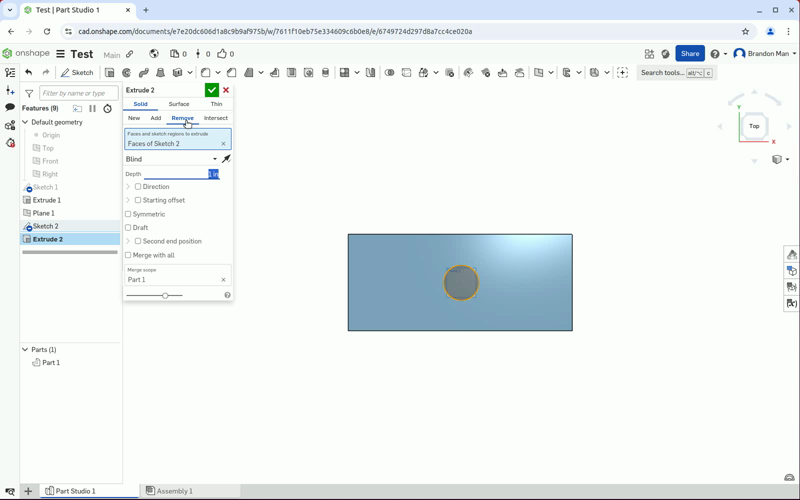
text(-6.018)
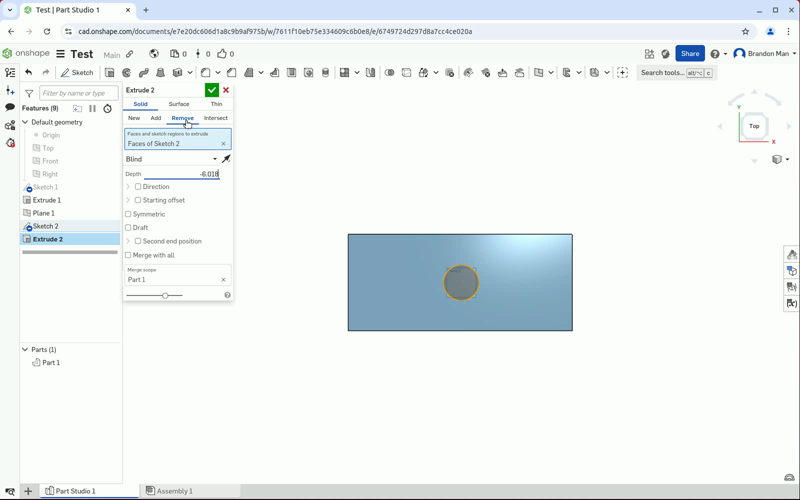
key(tab, 6)
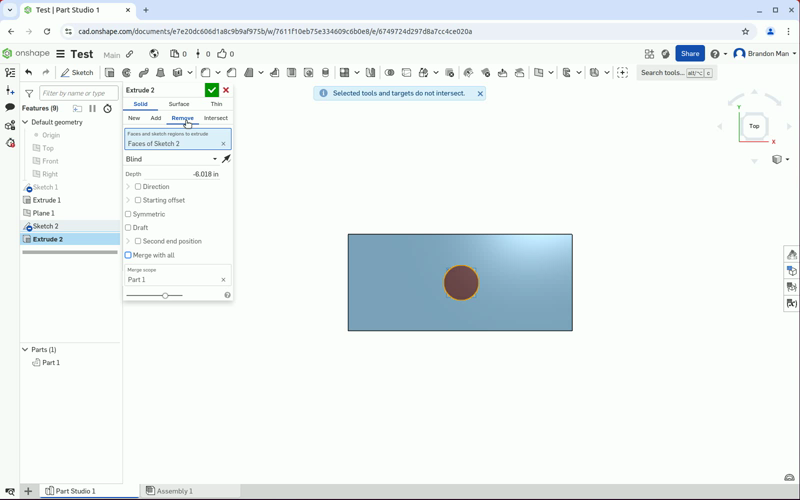
key(space)
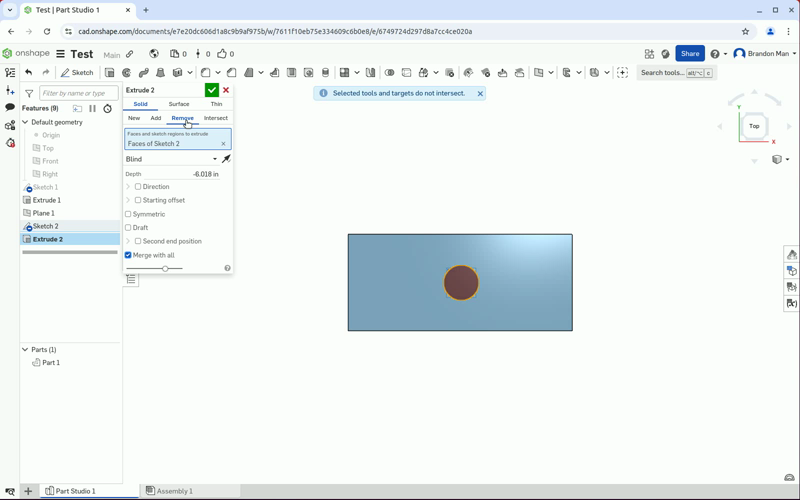
key(enter)
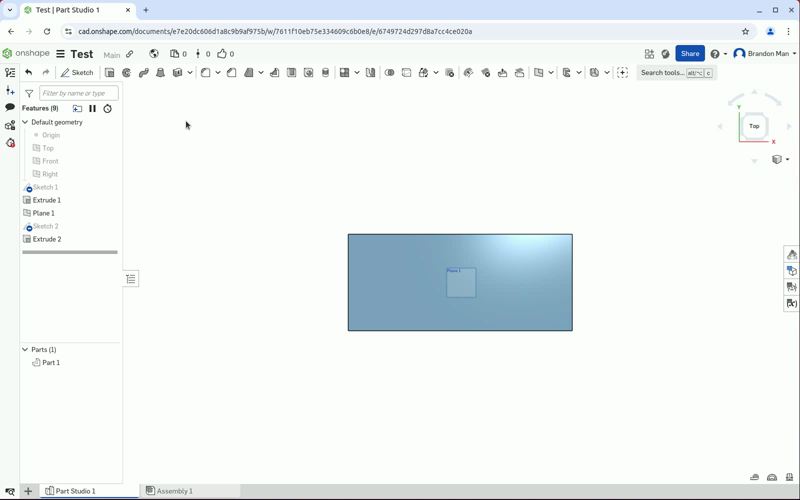
key(shift+h)
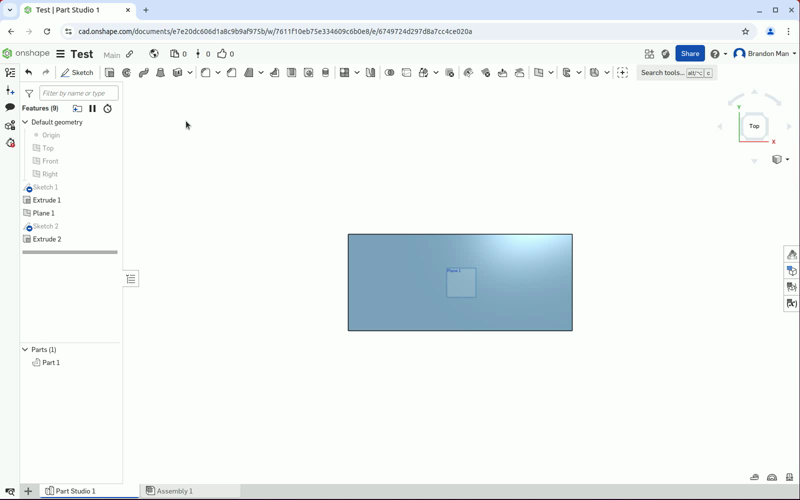
key(shift+h)
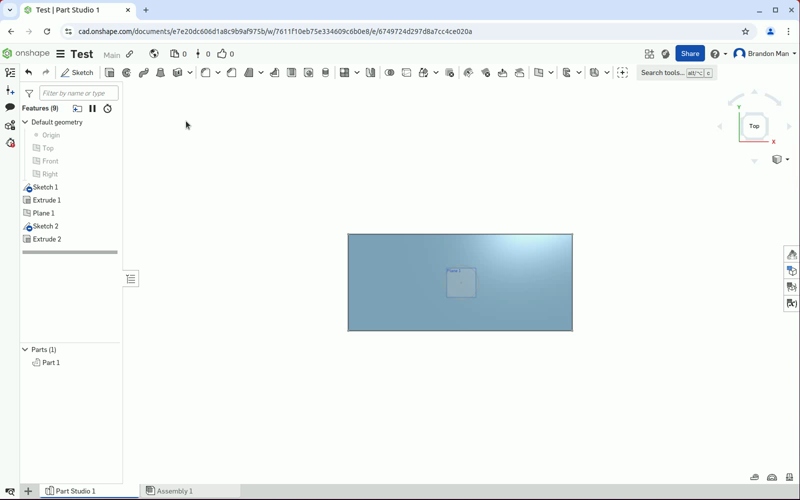
key(shift+7)
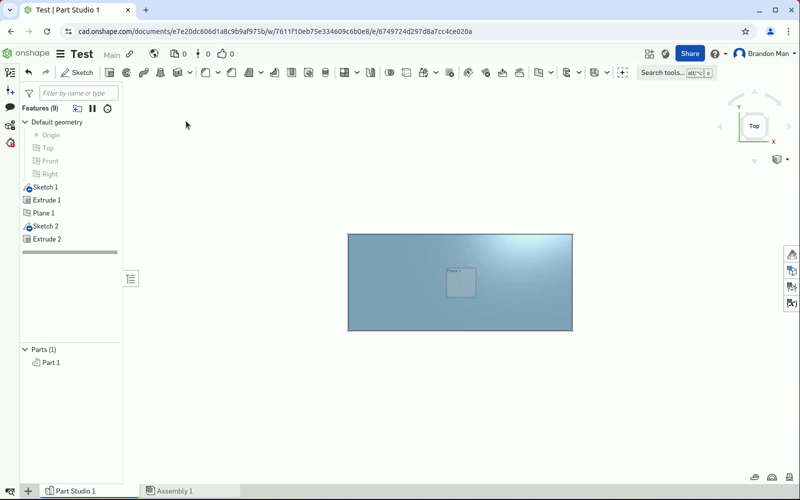
key(up, 3)
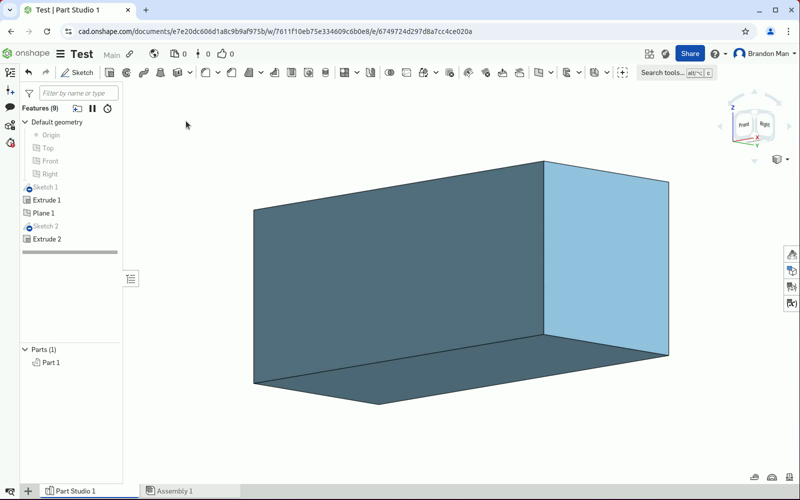
key(left, 3)
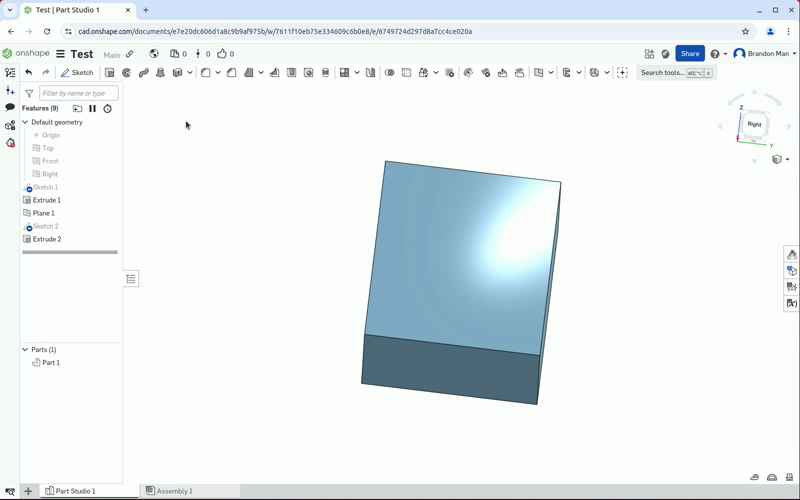
key(right, 3)
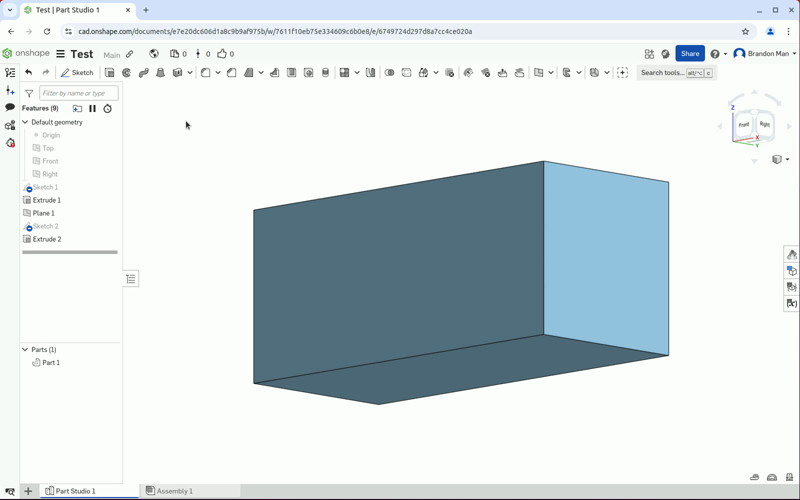
key(down, 3)
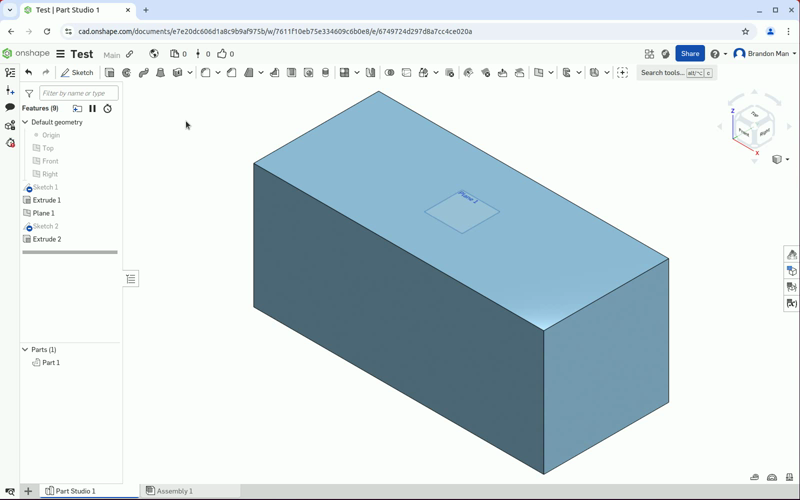
mouse_move(73, 189)
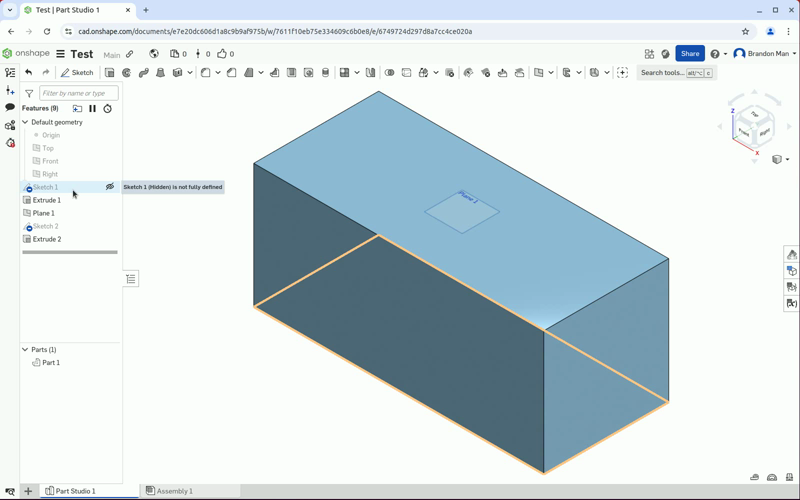
click(73, 189)